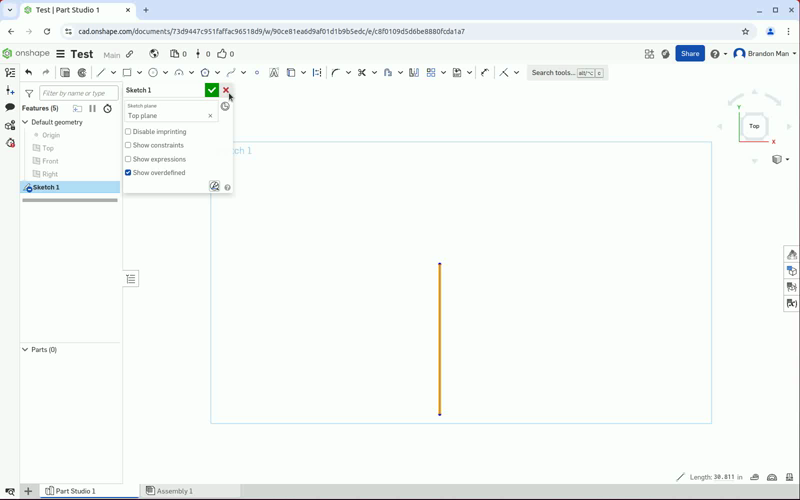
key(shift+h)
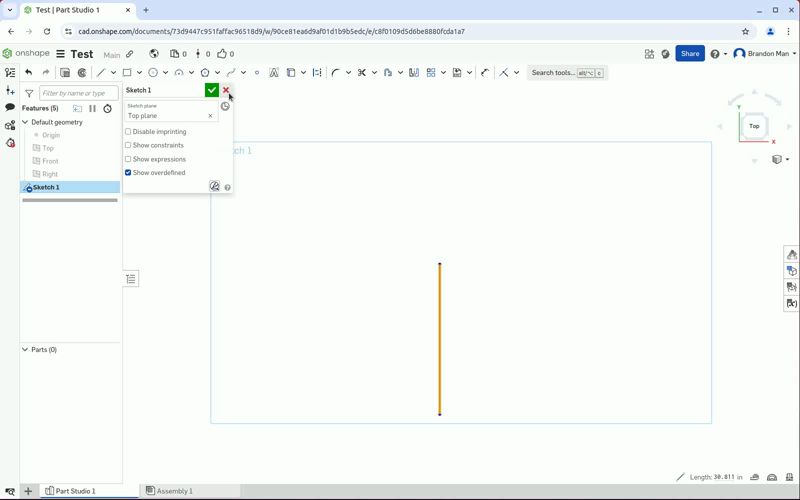
key(shift+s)
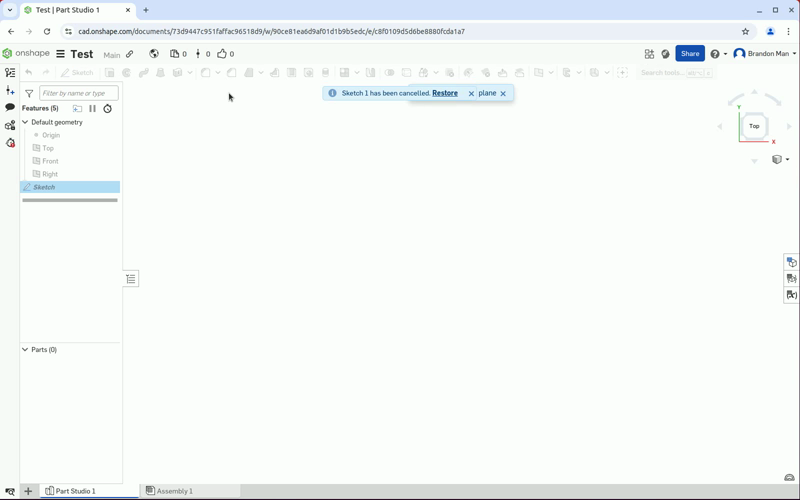
mouse_move(73, 150)
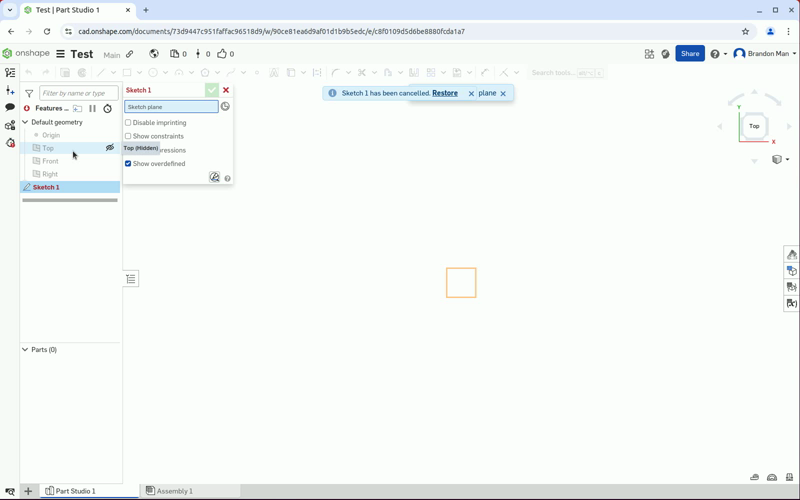
click(73, 150)
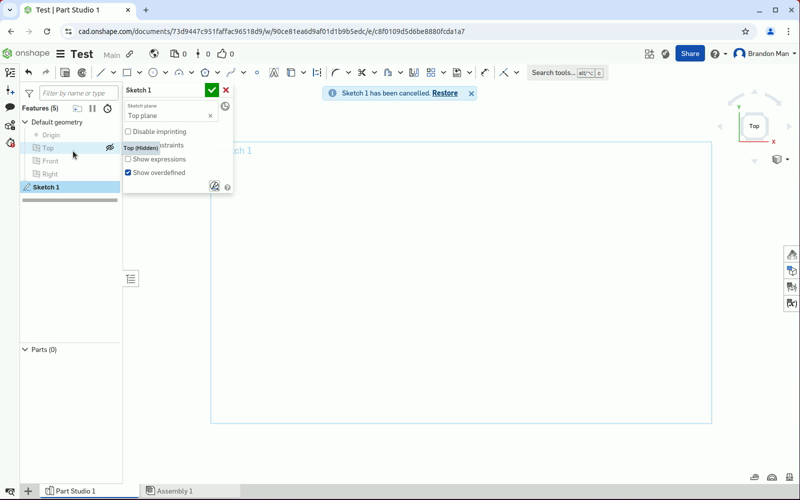
mouse_move(73, 352)
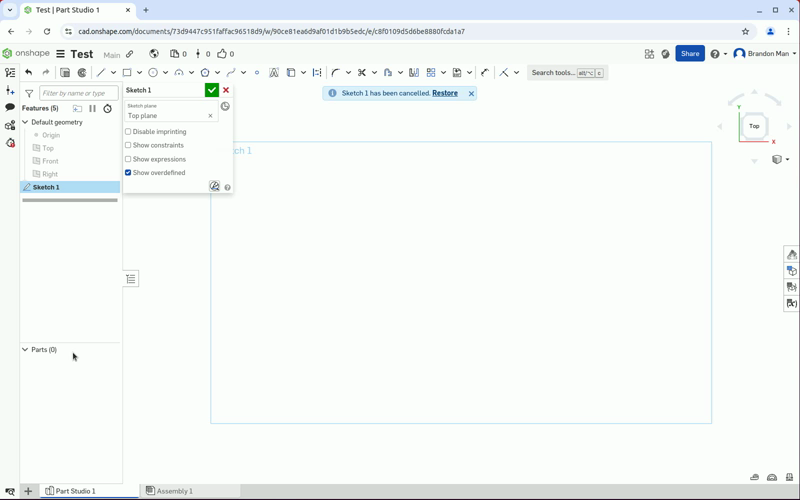
key(y)
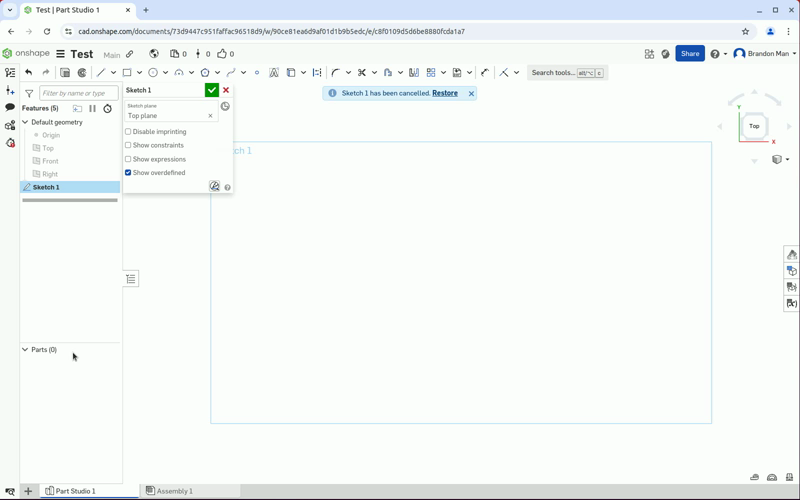
key(l)
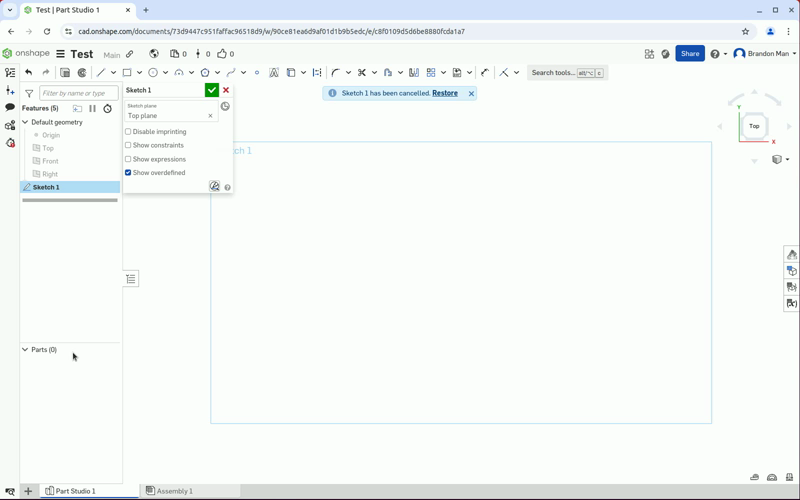
key_down(shift)
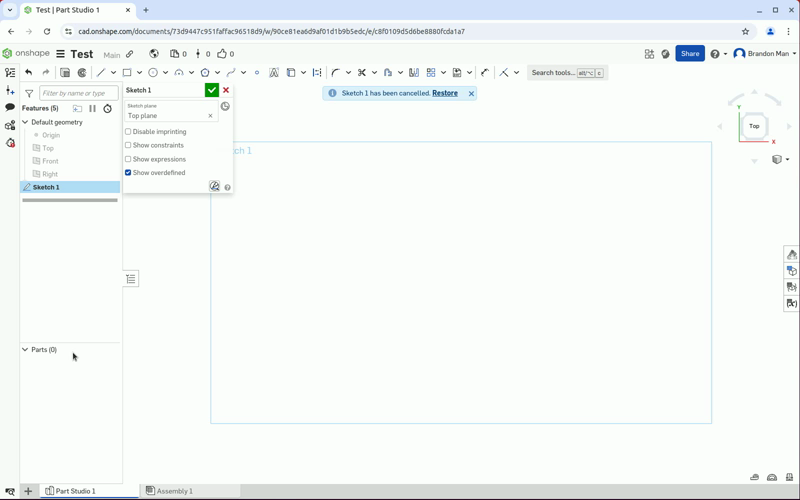
mouse_move(432, 311)
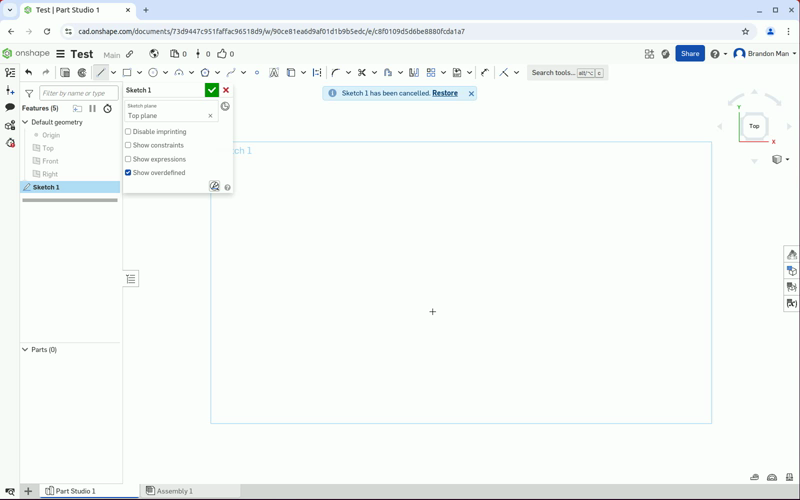
click(432, 311)
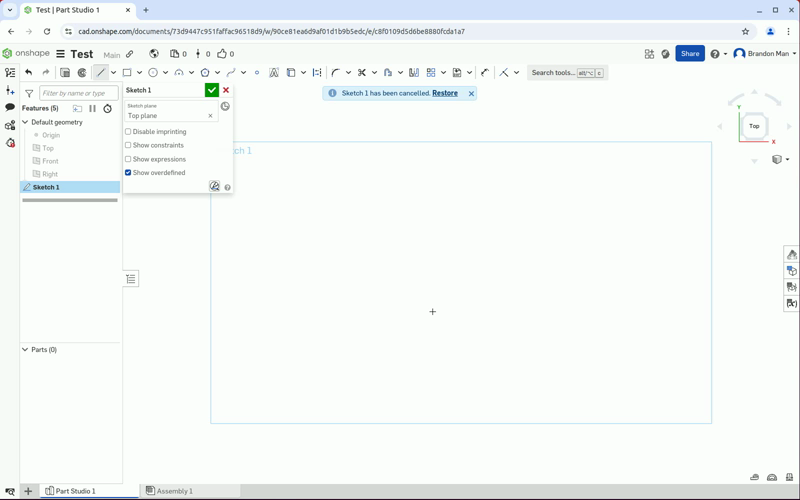
key_up(shift)
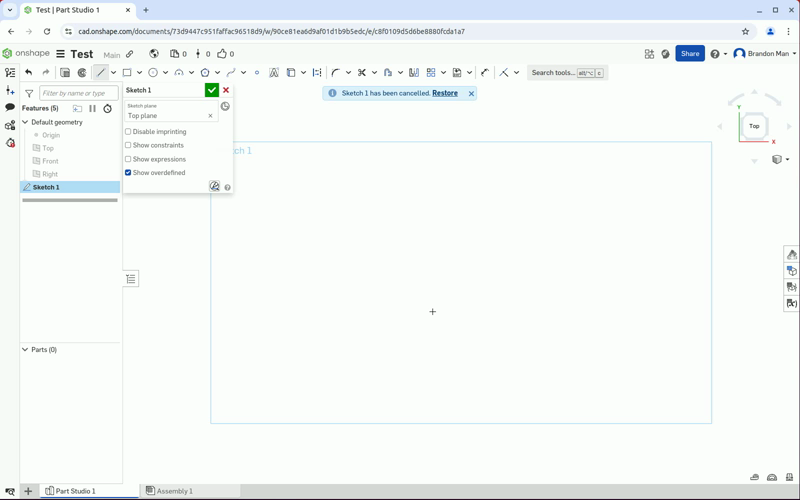
key_down(shift)
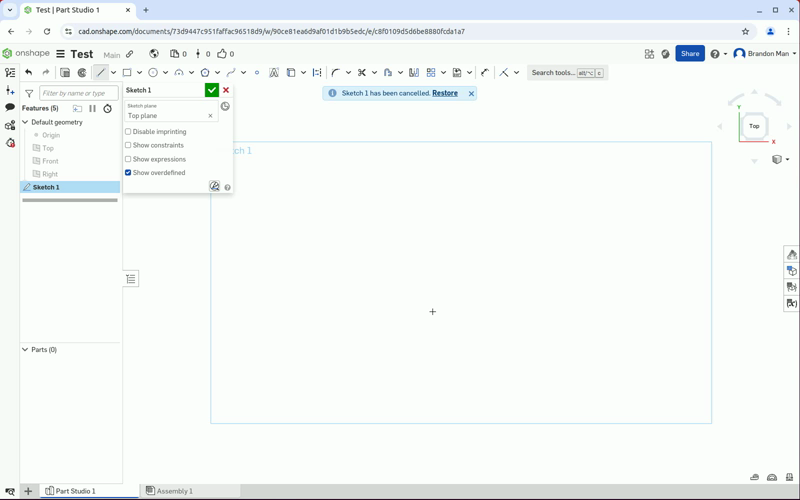
mouse_move(462, 311)
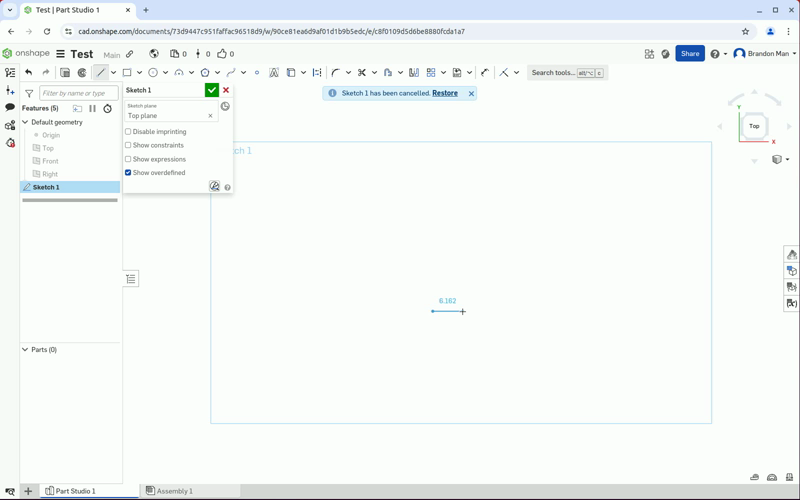
mouse_move(489, 311)
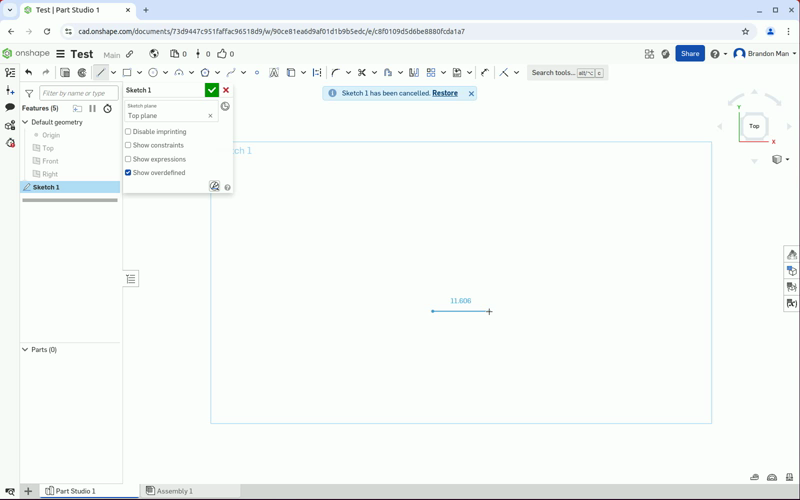
click(489, 311)
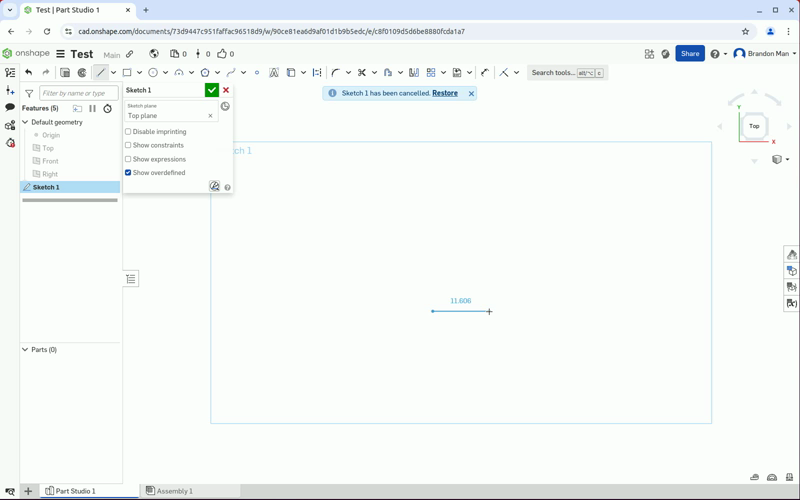
key_up(shift)
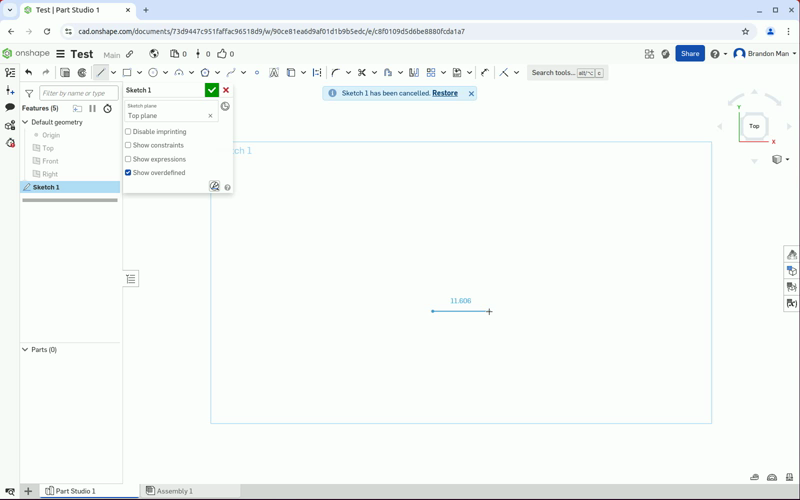
key_down(shift)
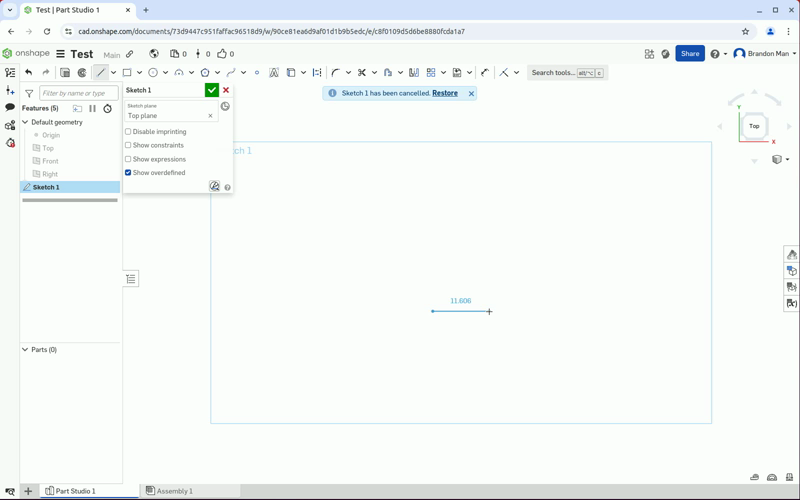
mouse_move(519, 311)
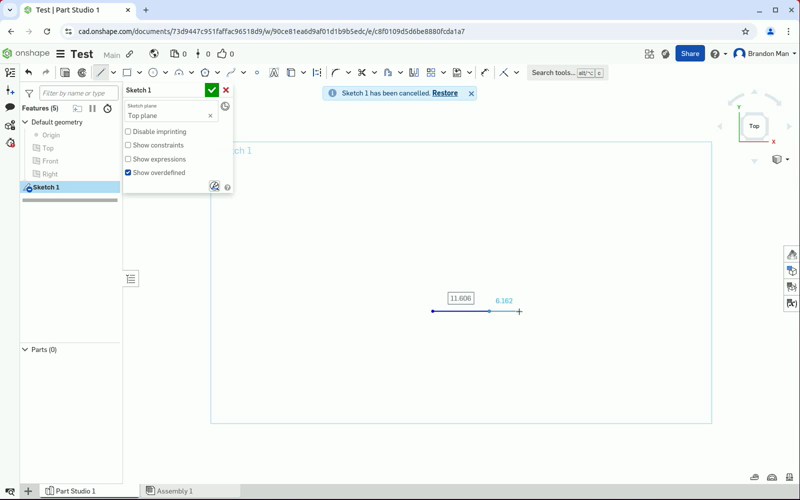
mouse_move(489, 254)
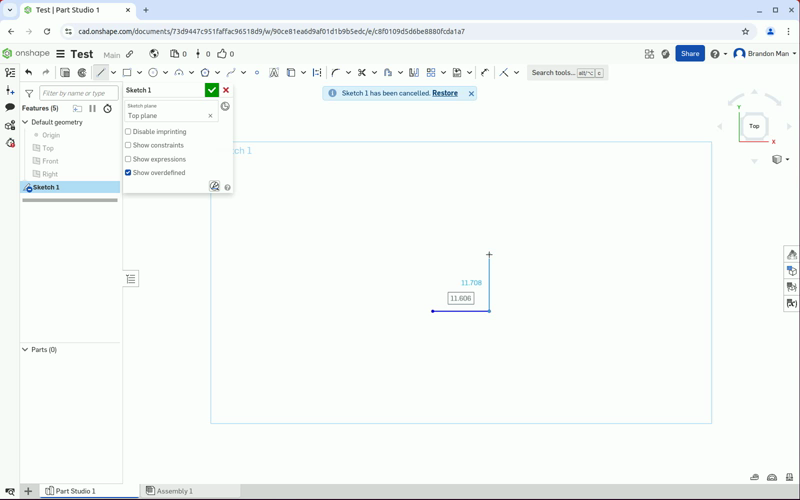
click(489, 254)
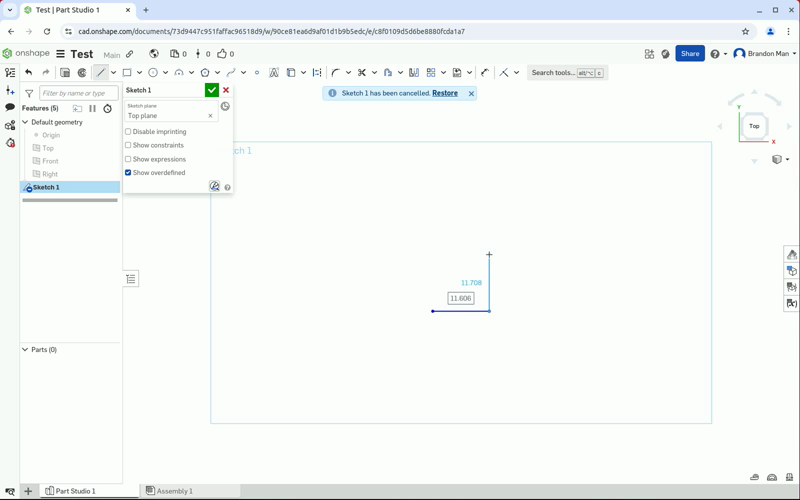
key_up(shift)
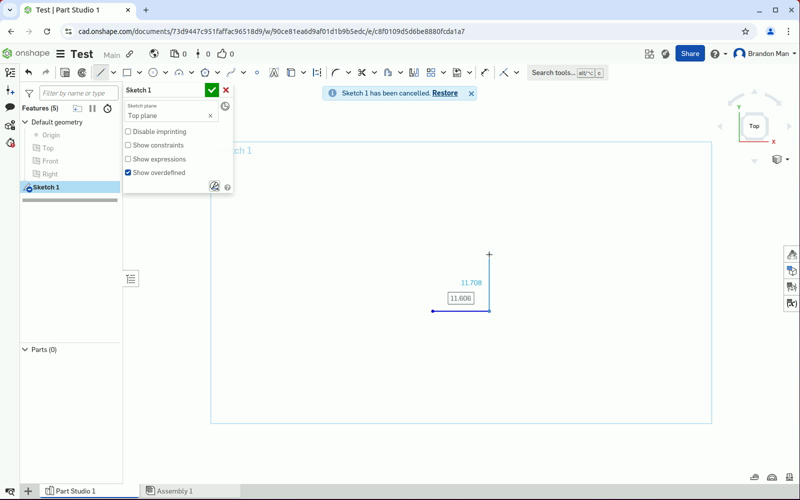
key_down(shift)
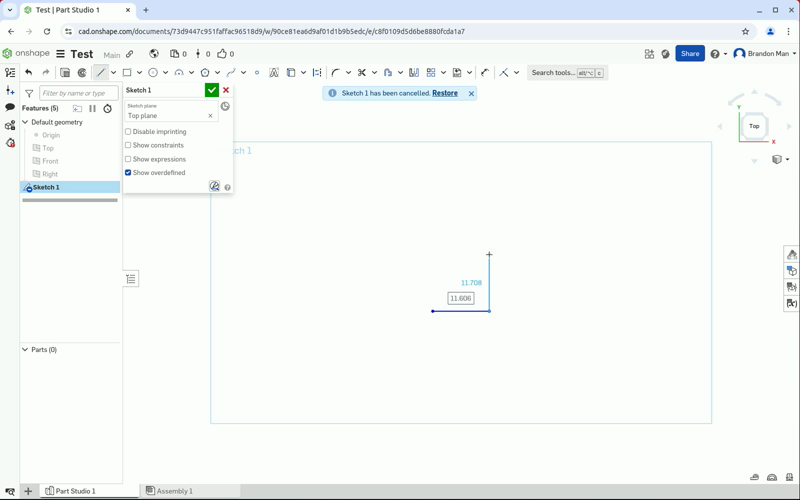
mouse_move(519, 254)
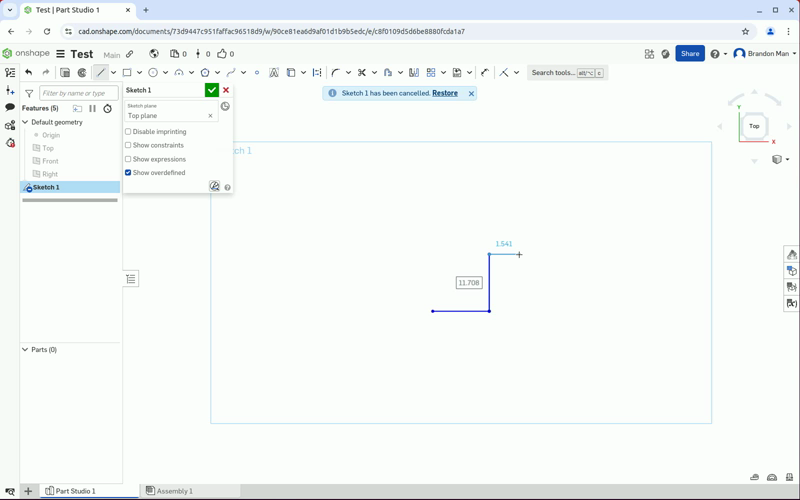
mouse_move(432, 254)
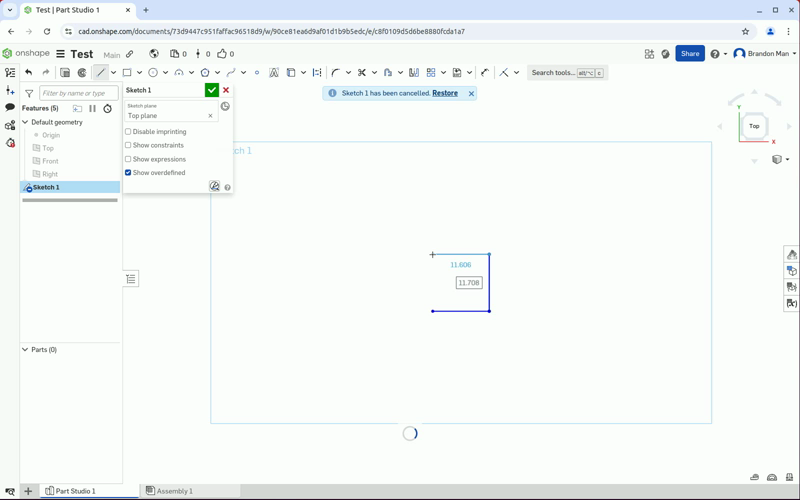
click(432, 254)
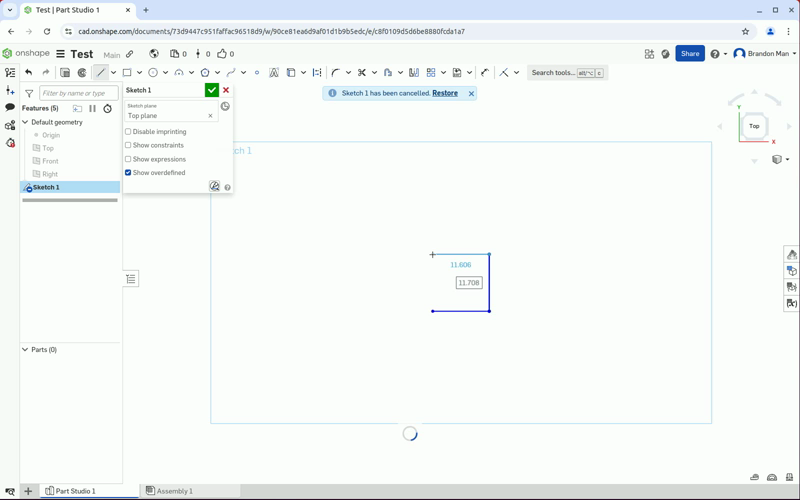
key_up(shift)
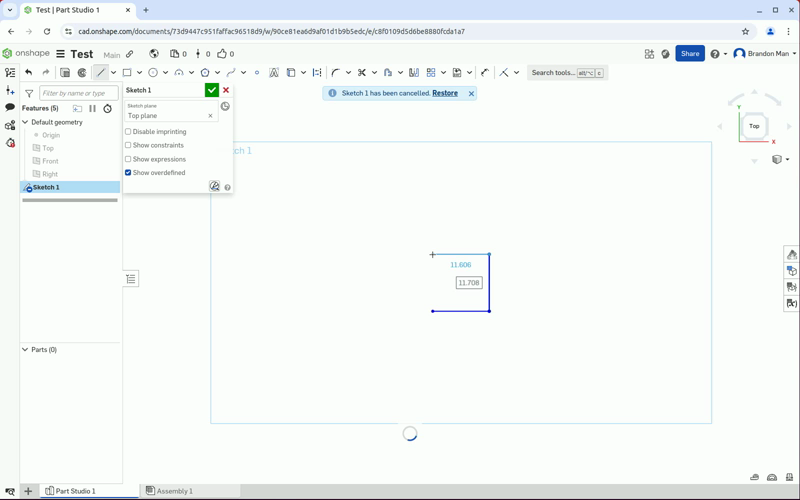
mouse_move(462, 254)
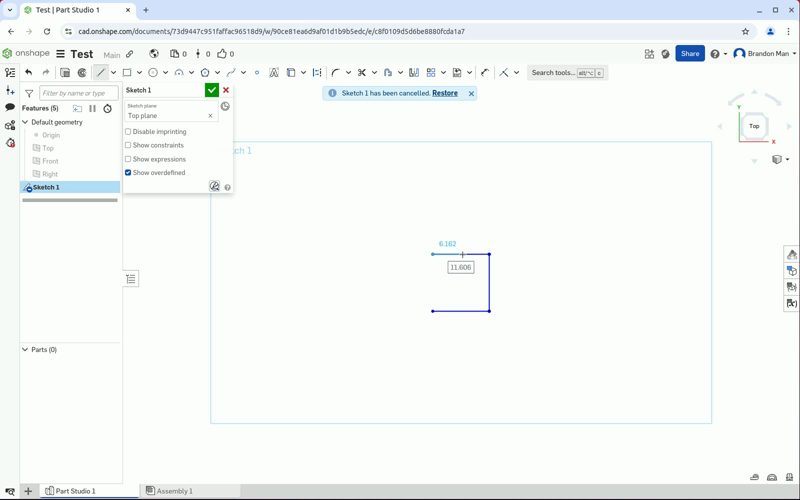
key_down(shift)
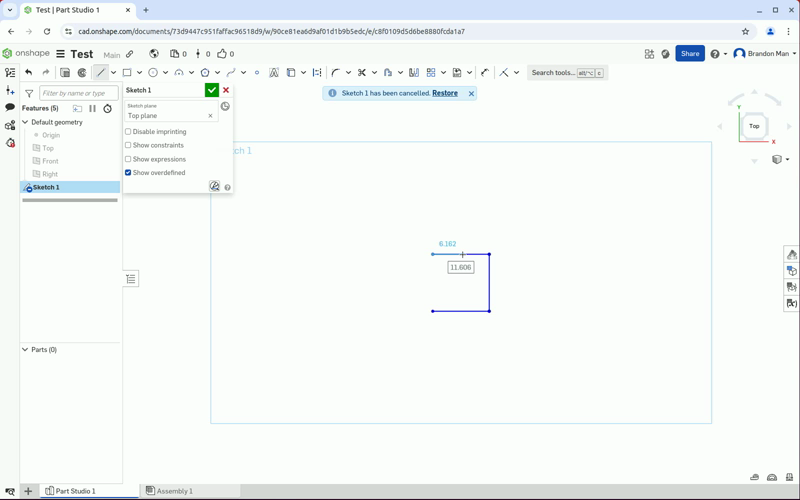
mouse_move(432, 311)
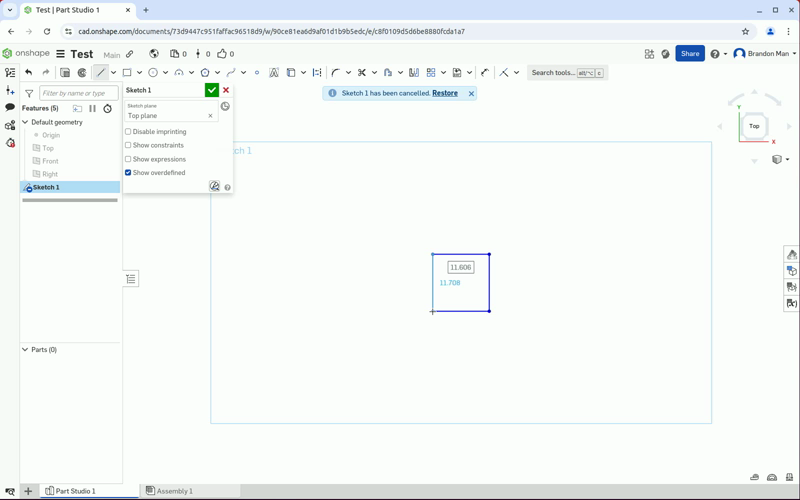
key_up(shift)
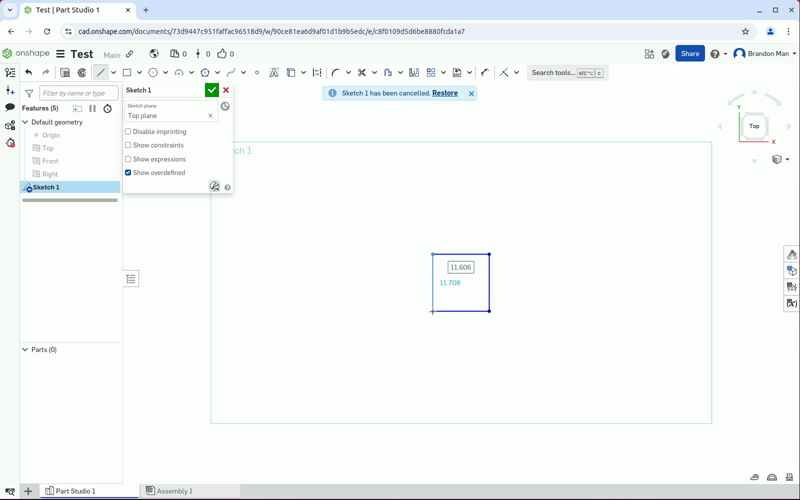
click(432, 311)
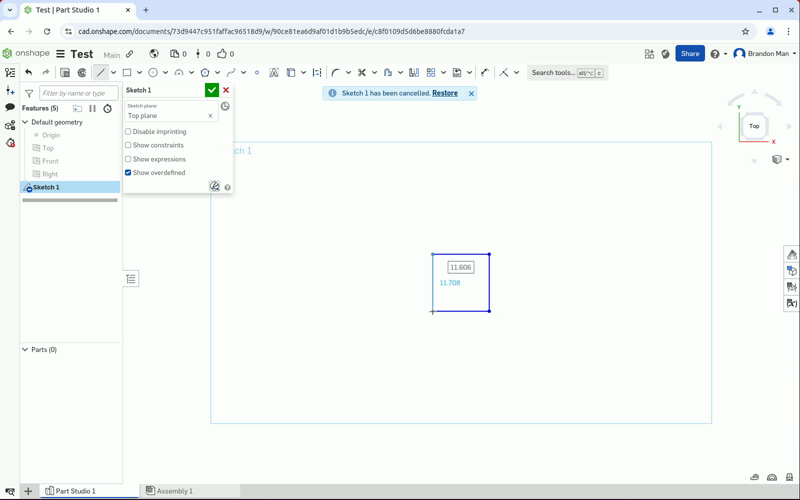
key(esc)
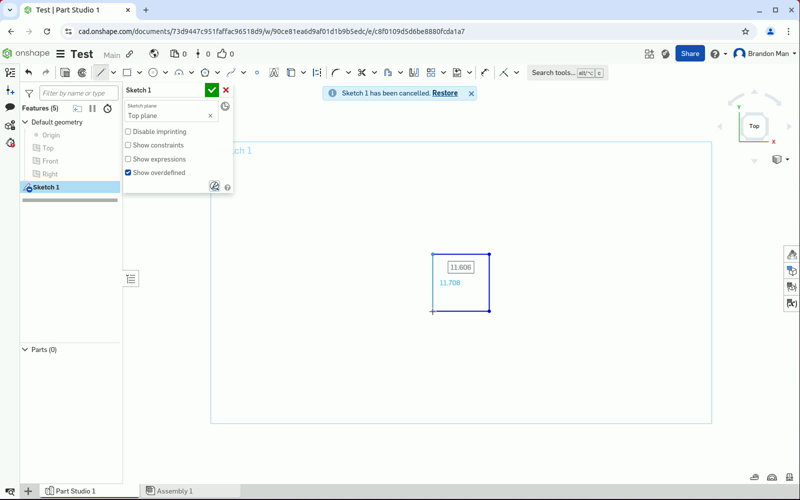
mouse_move(453, 301)
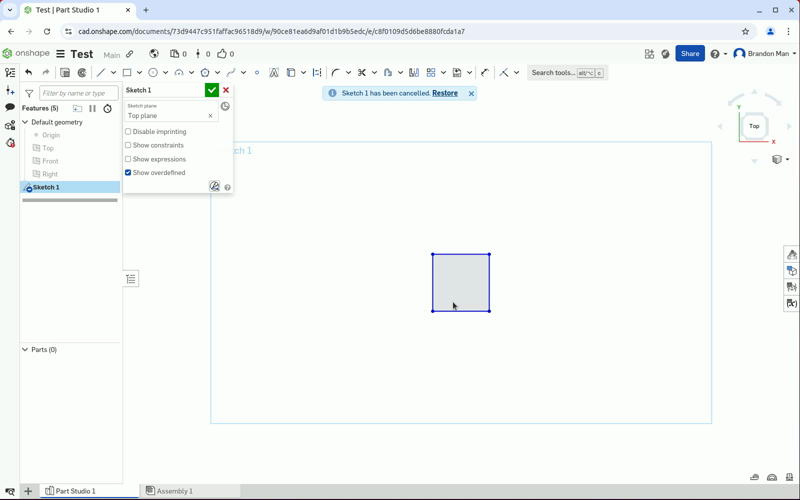
click(453, 301)
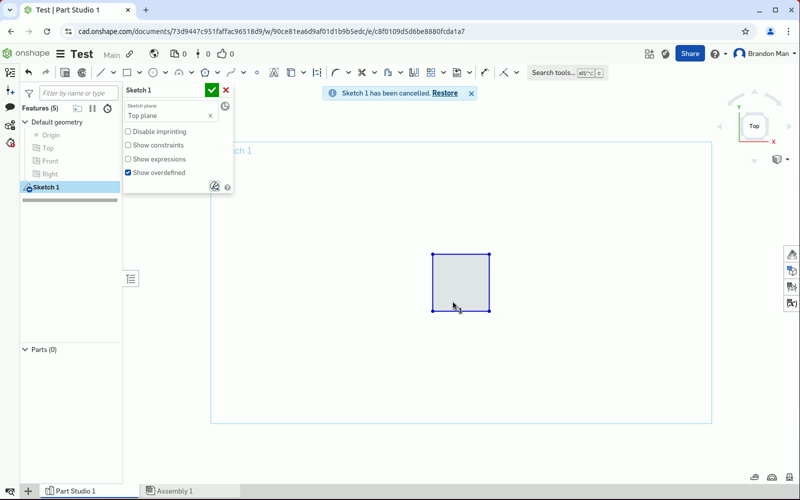
mouse_move(73, 352)
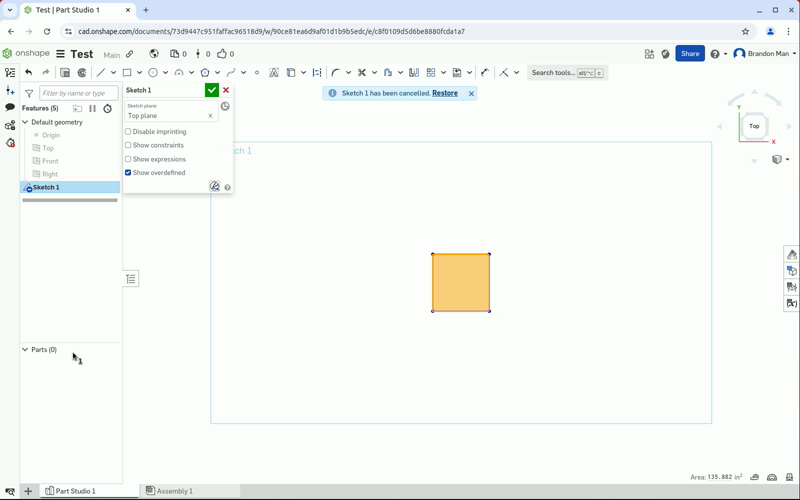
key(shift+y)
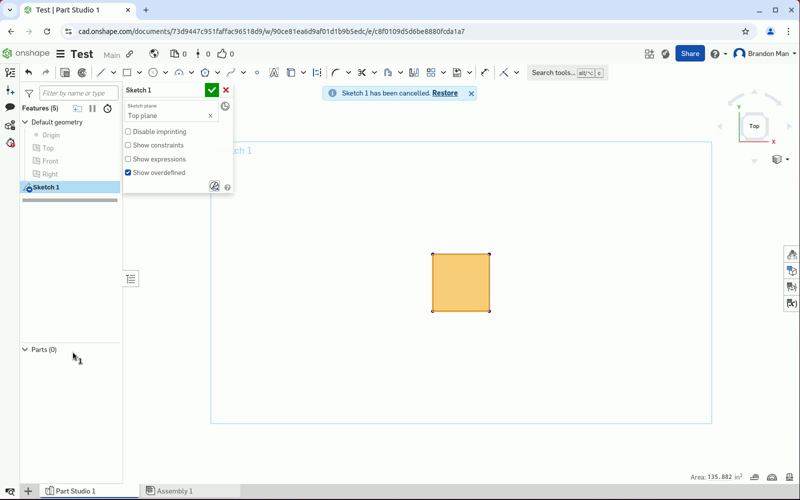
key(shift+e)
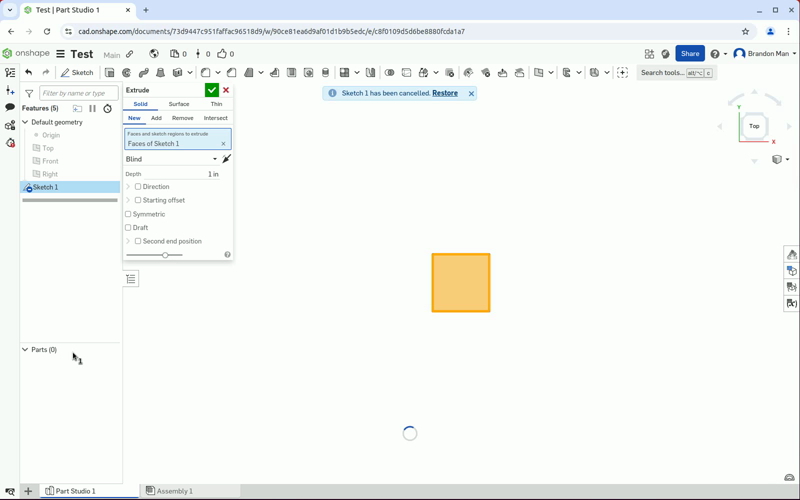
mouse_move(143, 106)
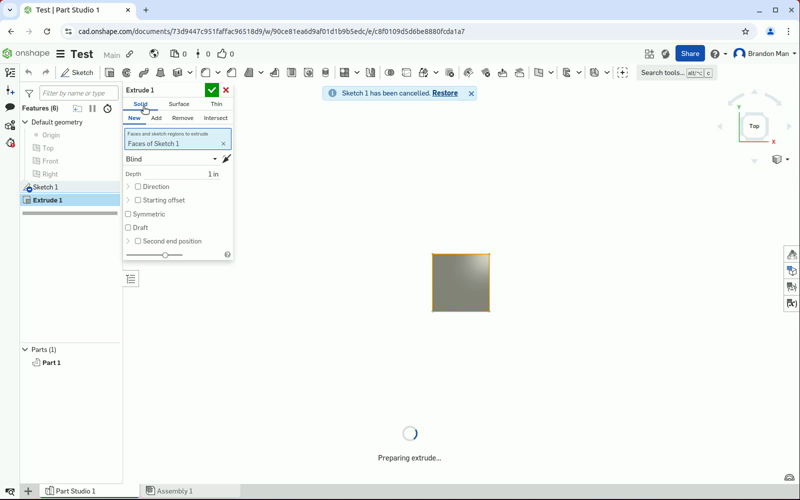
click(143, 106)
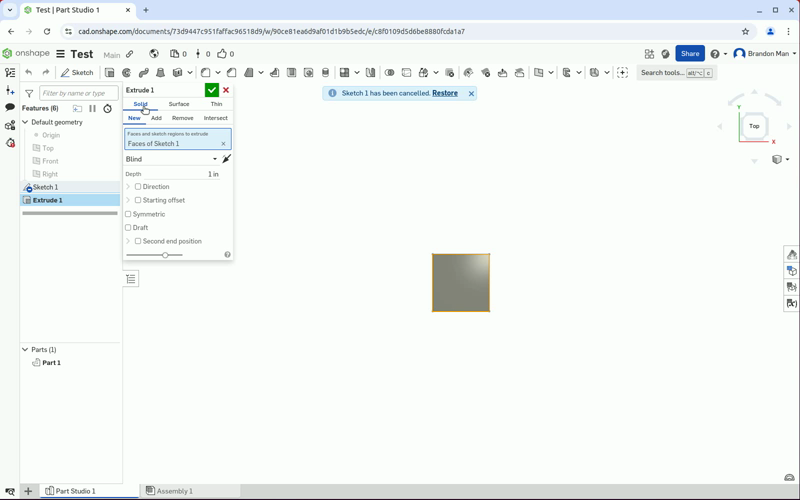
mouse_move(137, 120)
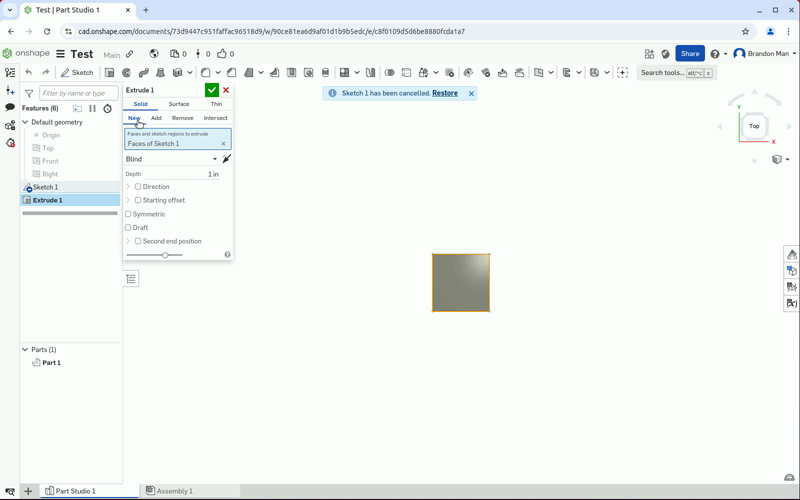
click(137, 120)
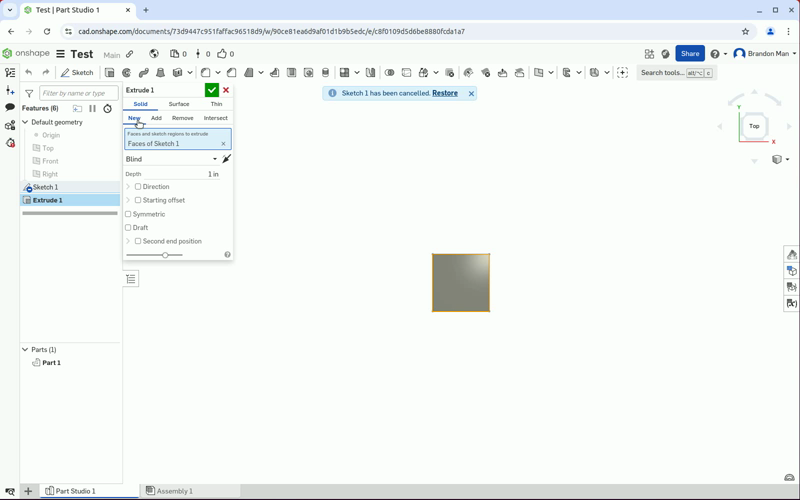
key(tab, 4)
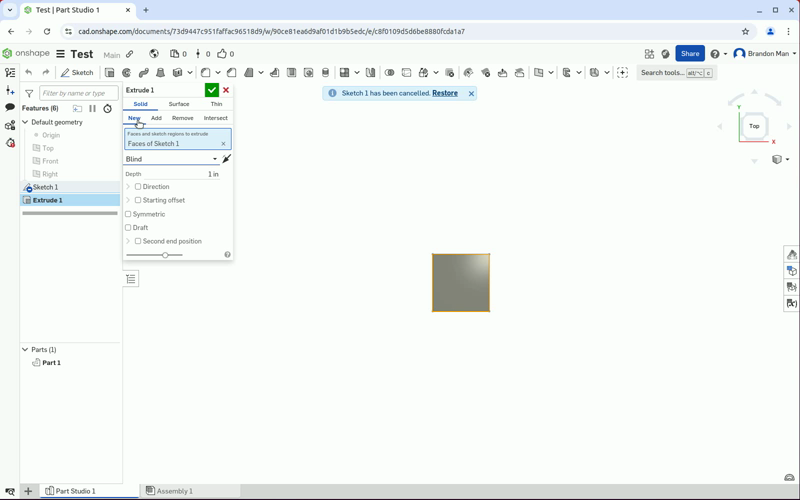
text(11.554)
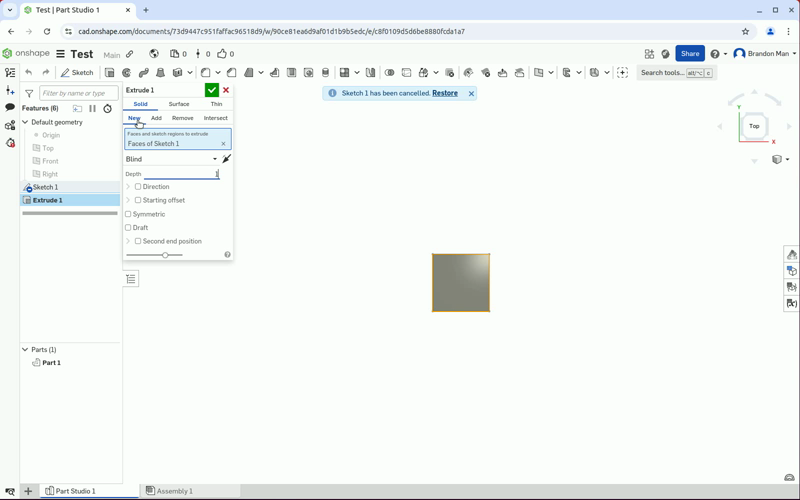
key(enter)
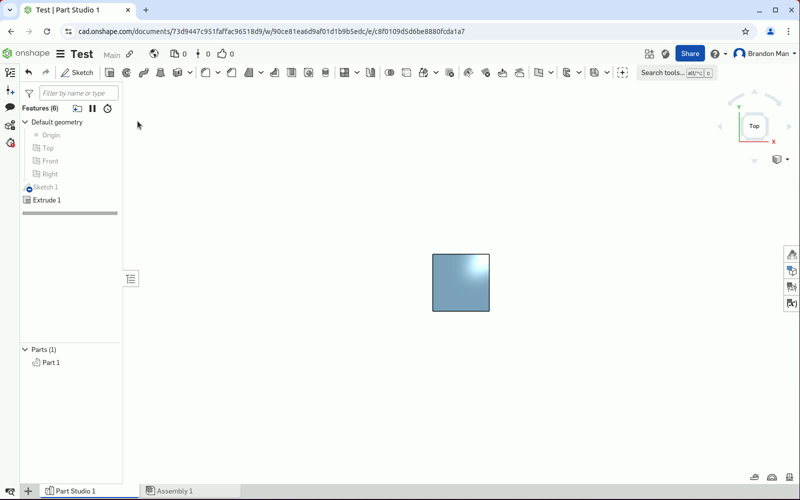
key(shift+h)
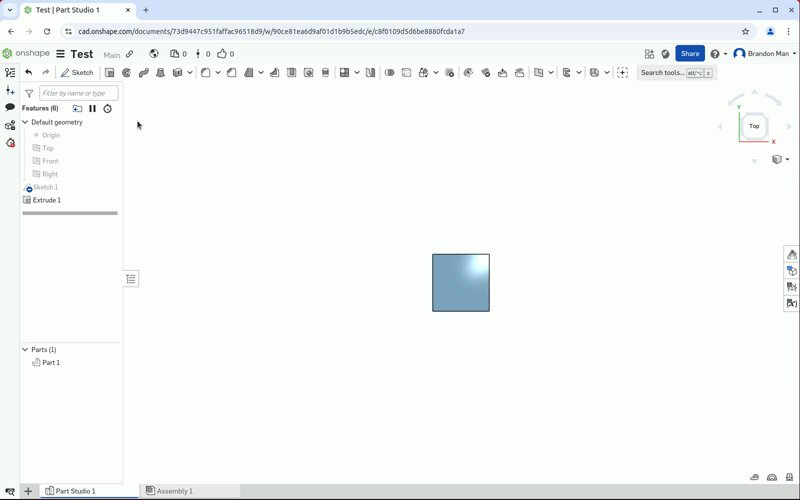
key(shift+h)
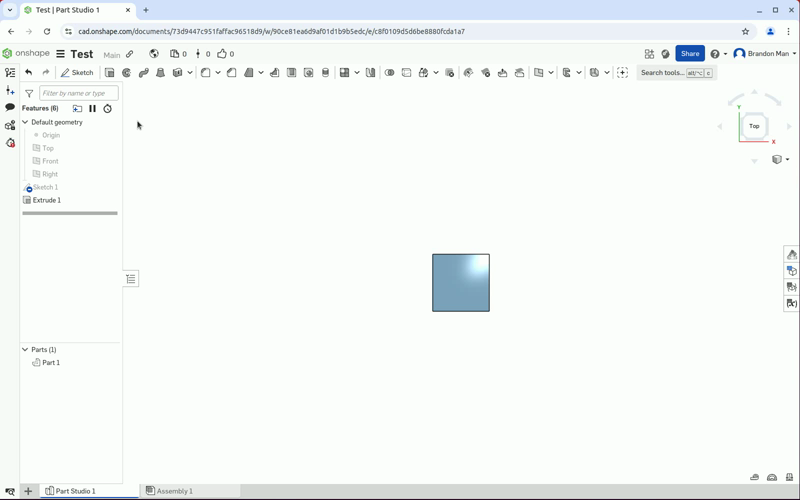
mouse_move(73, 189)
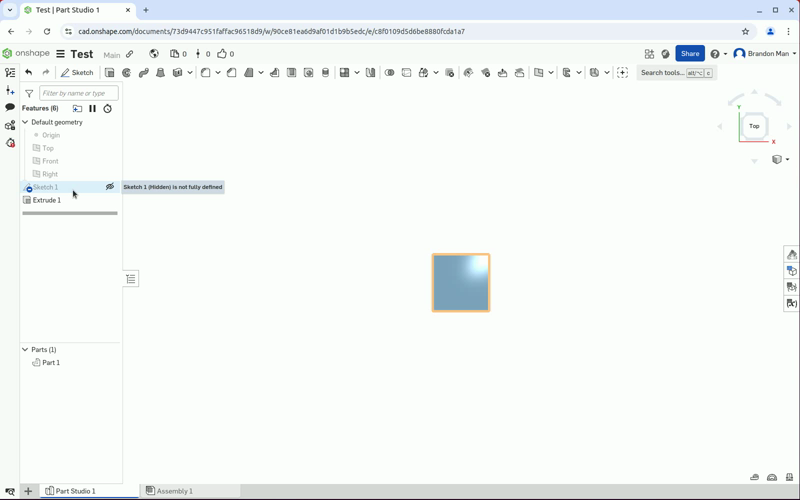
click(73, 189)
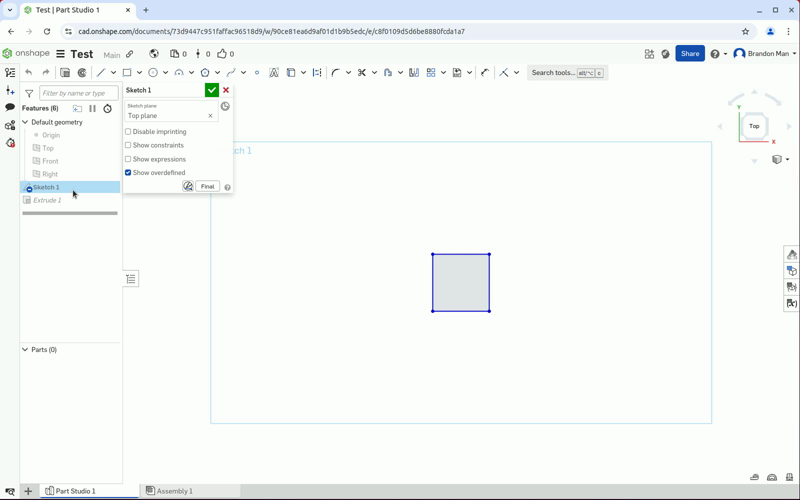
mouse_move(229, 92)
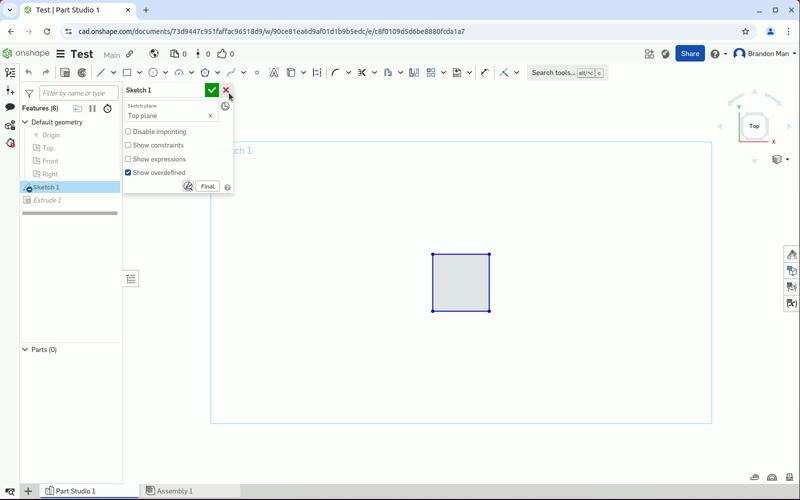
click(229, 92)
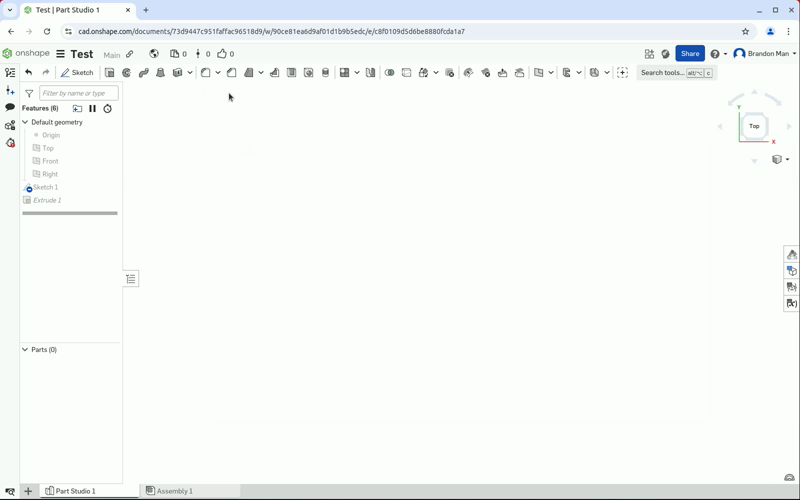
mouse_move(541, 75)
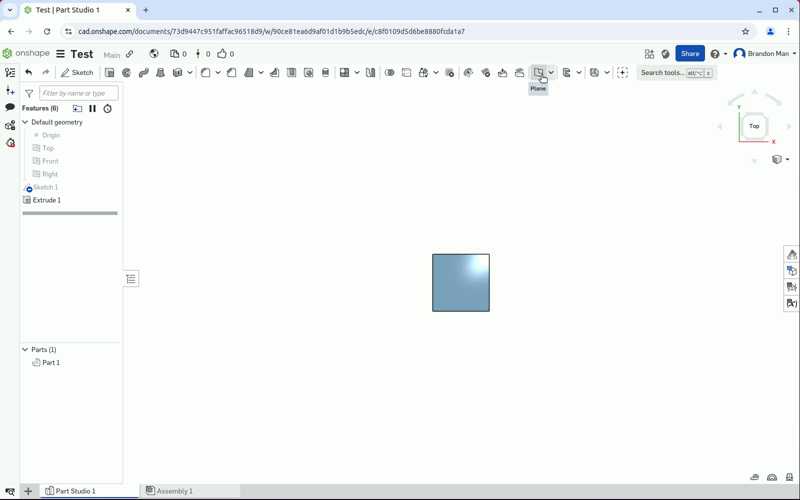
click(541, 75)
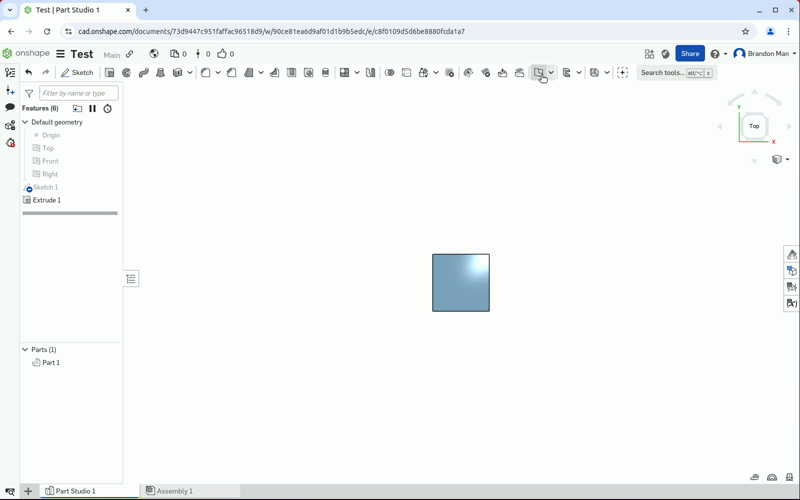
mouse_move(73, 150)
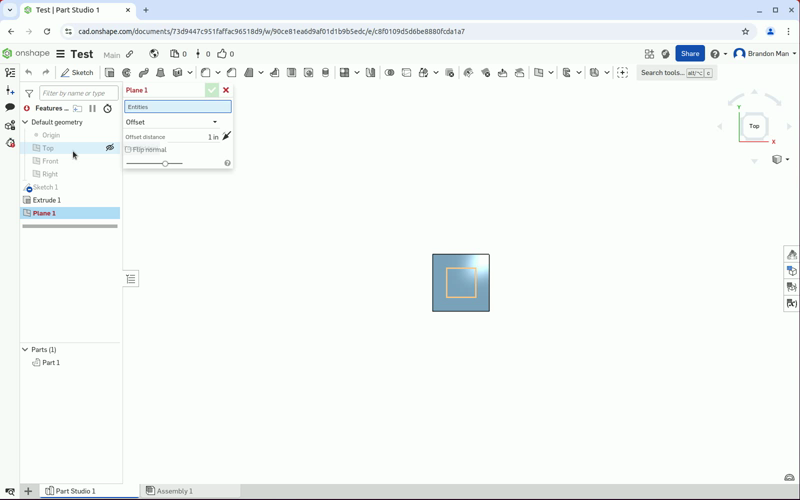
click(73, 150)
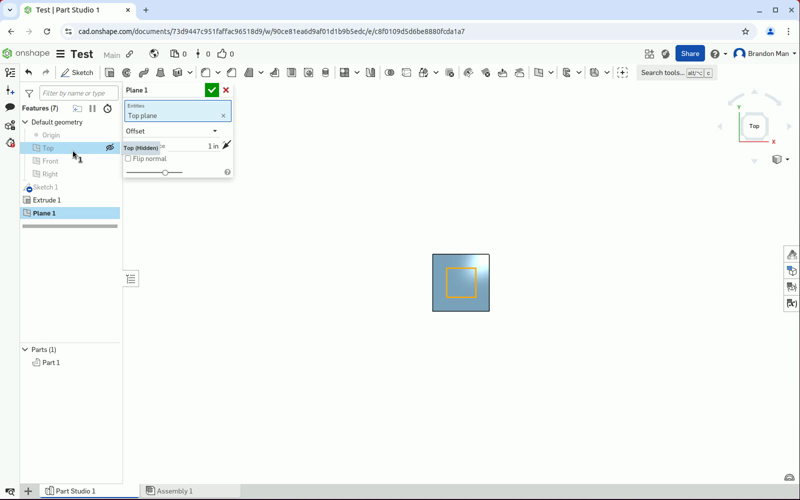
key(tab, 2)
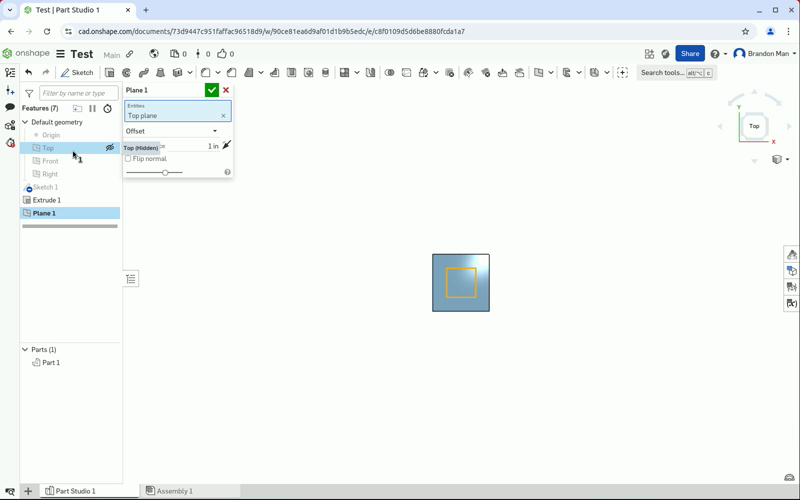
text(11.554)
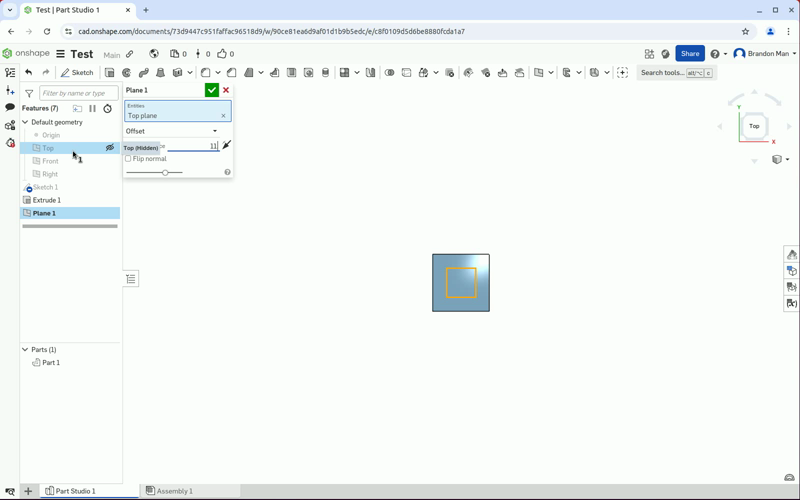
key(enter, 2)
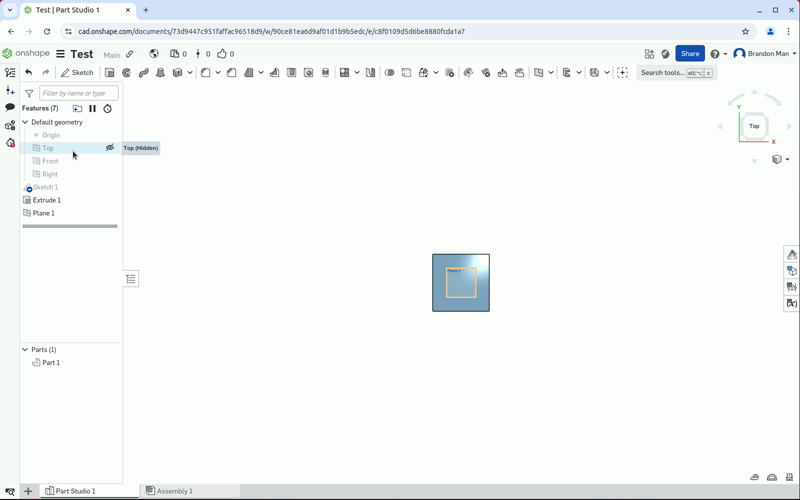
key(shift+s)
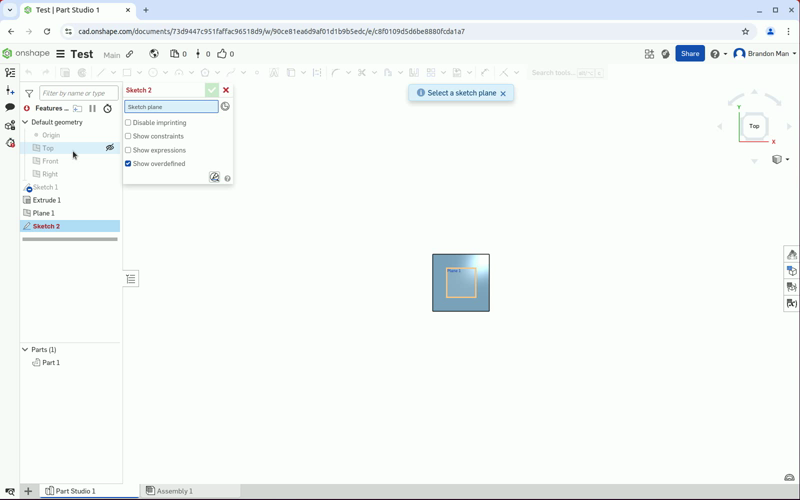
mouse_move(73, 215)
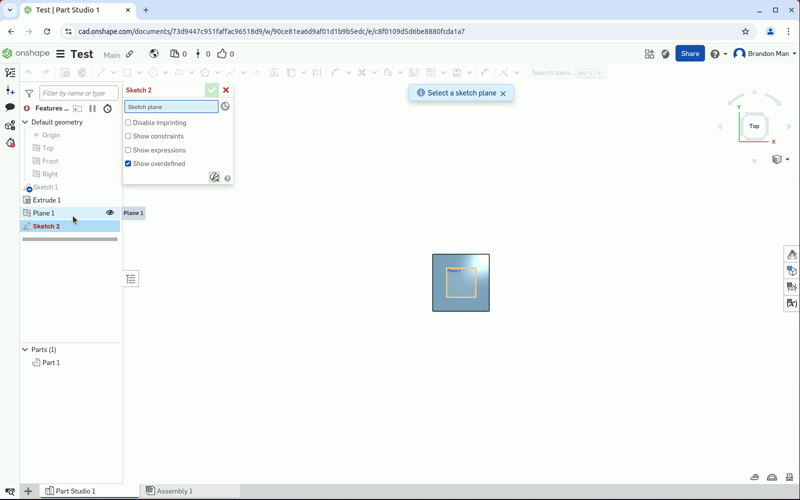
click(73, 215)
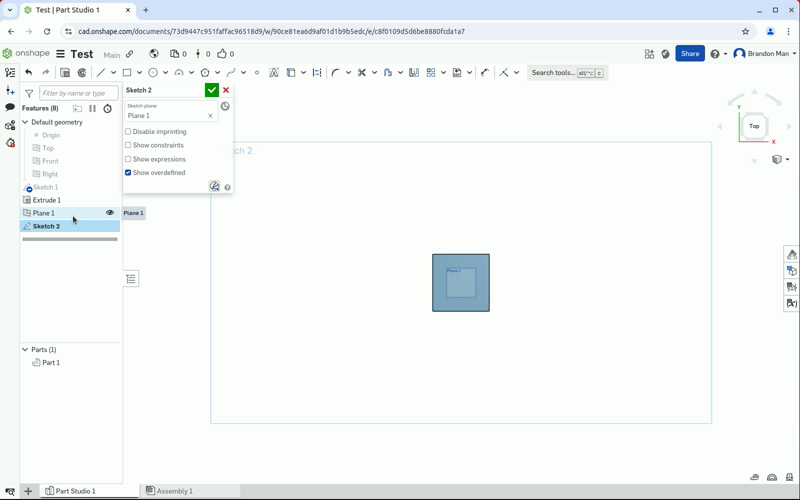
mouse_move(73, 352)
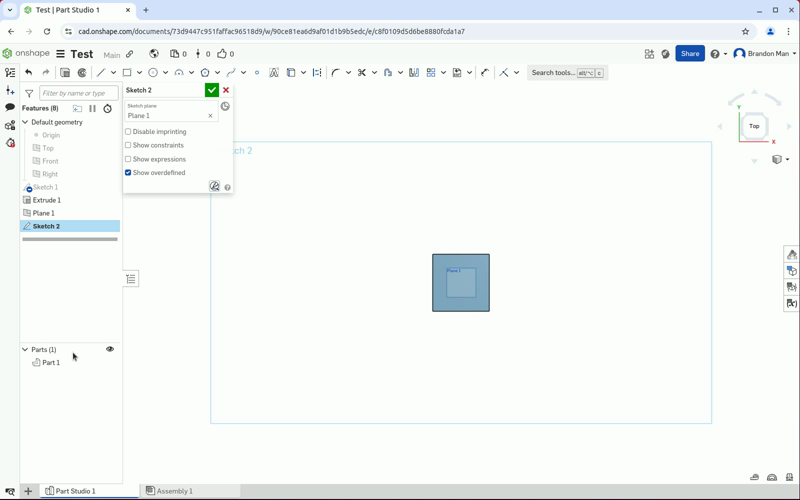
key(y)
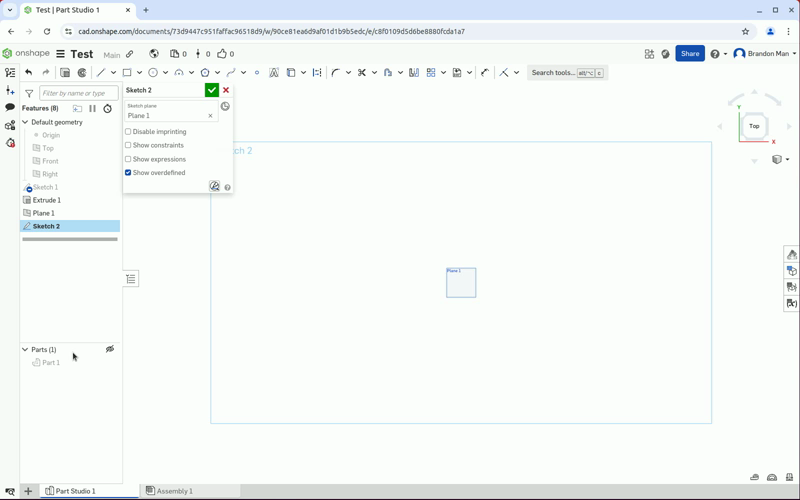
key(l)
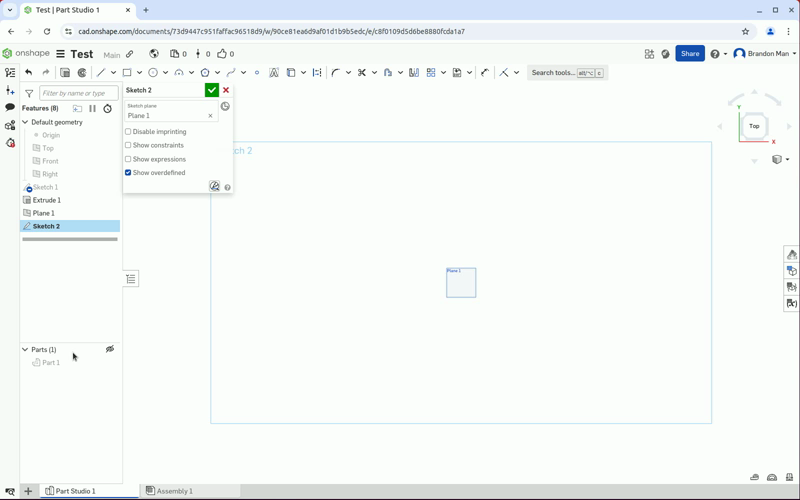
key_down(shift)
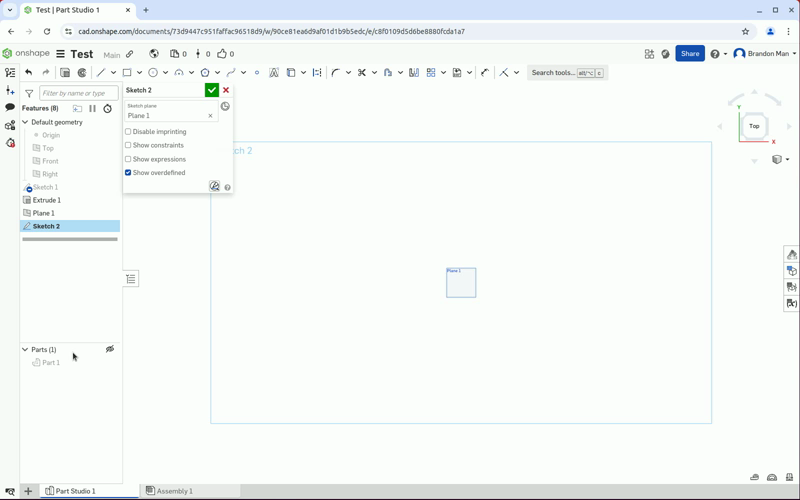
mouse_move(432, 311)
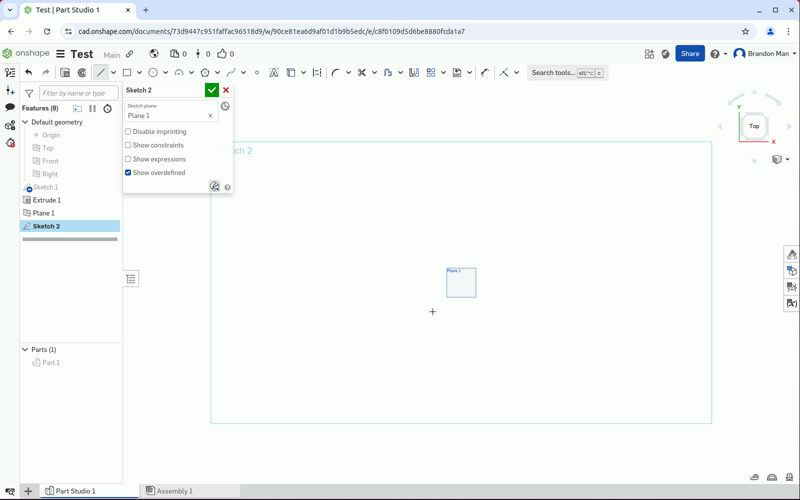
click(432, 311)
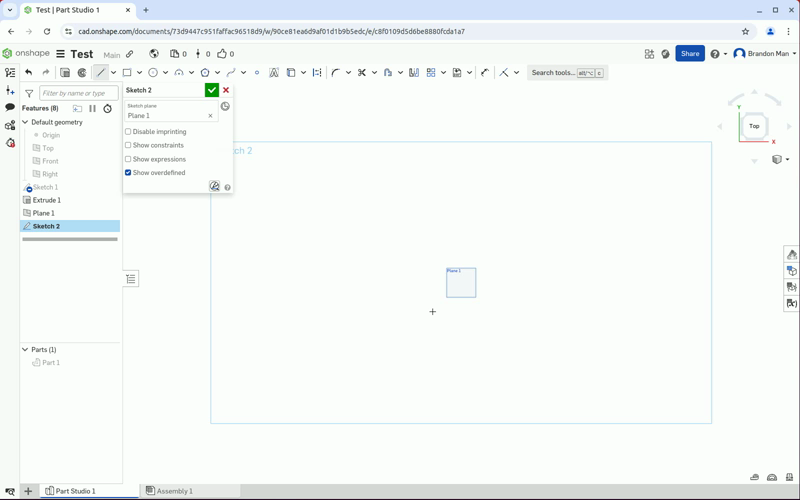
key_up(shift)
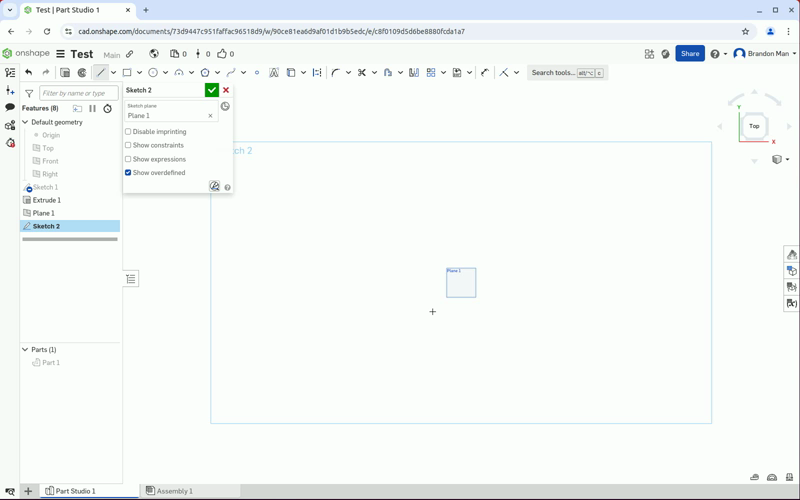
key_down(shift)
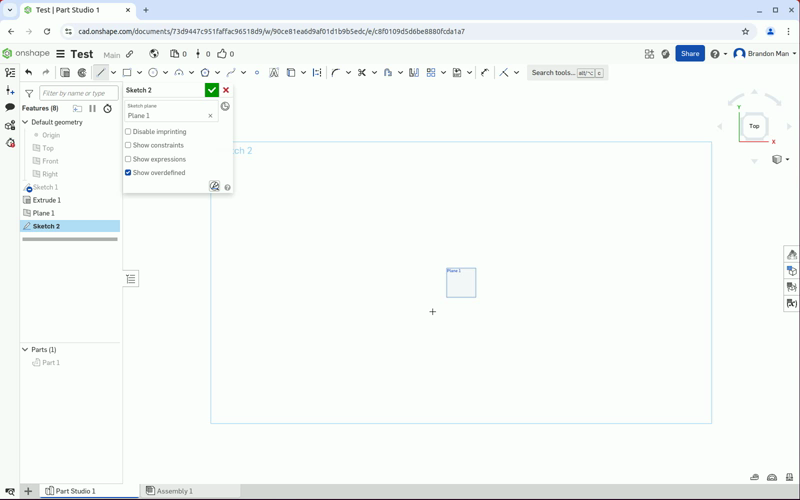
mouse_move(462, 311)
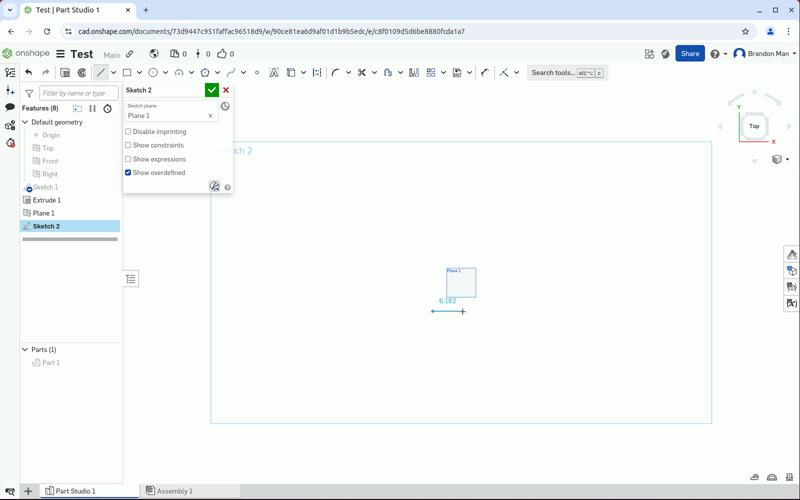
mouse_move(461, 311)
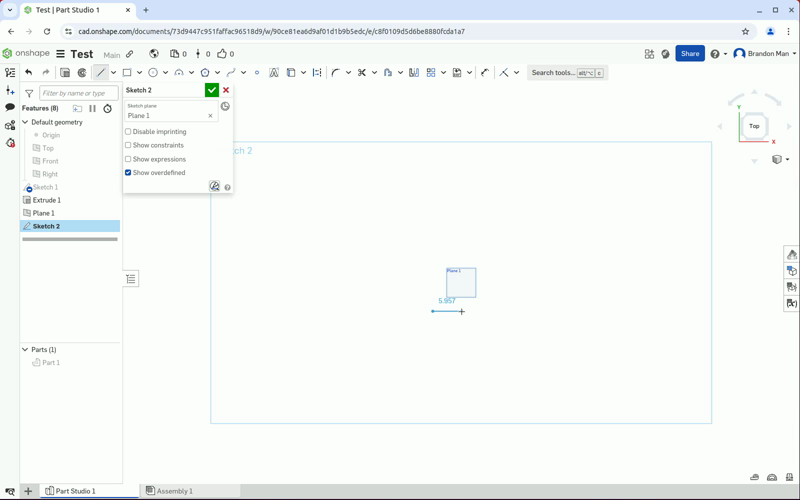
click(461, 311)
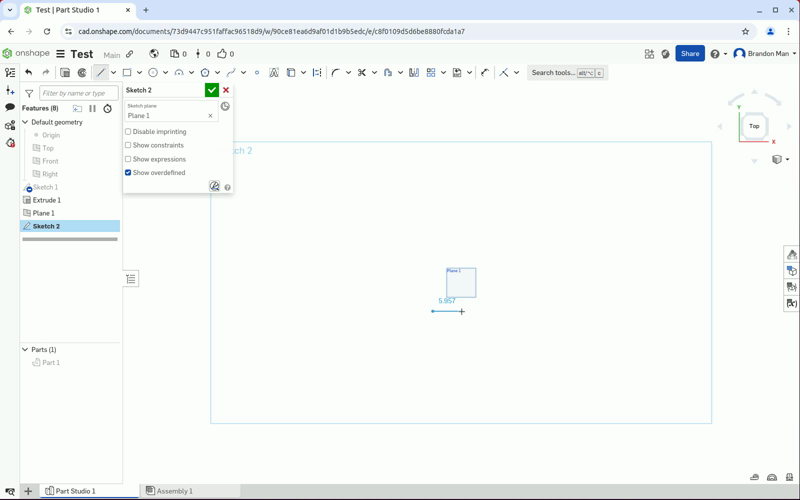
key_up(shift)
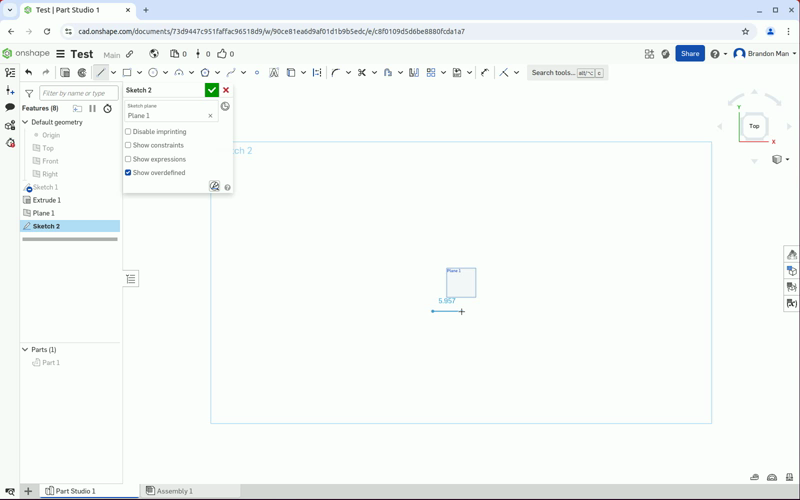
key_down(shift)
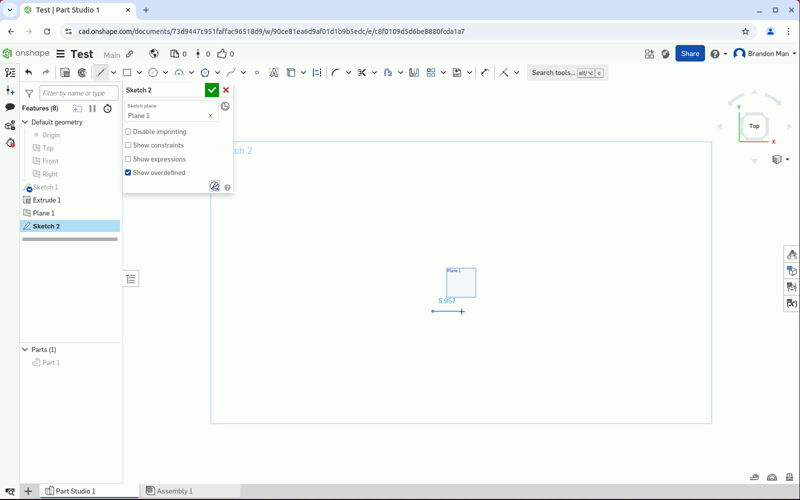
mouse_move(491, 311)
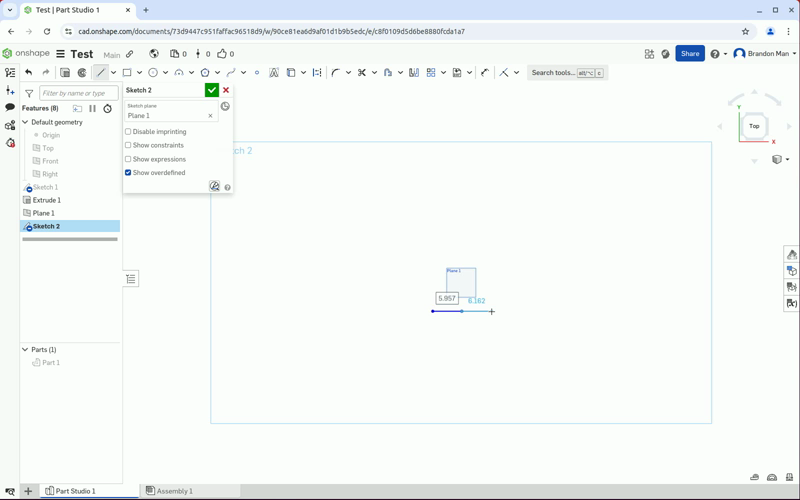
mouse_move(432, 282)
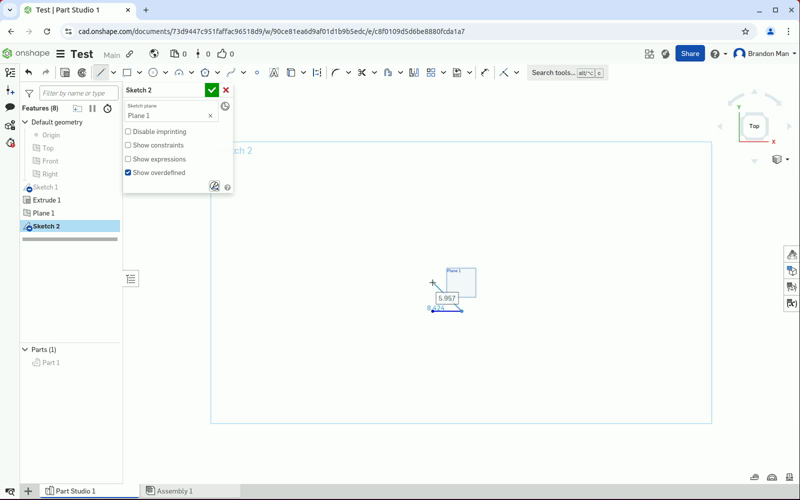
click(432, 282)
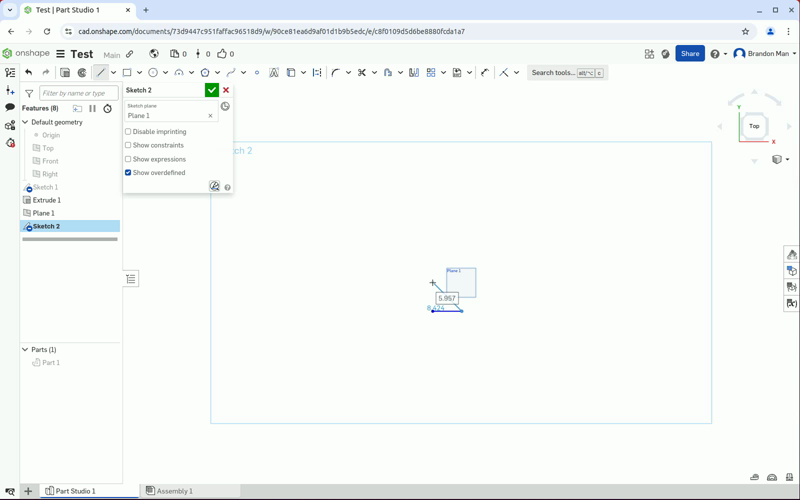
key_up(shift)
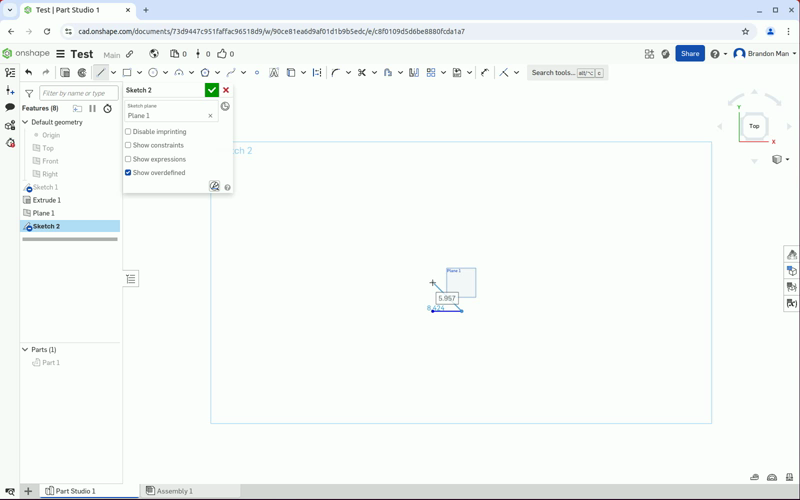
mouse_move(462, 282)
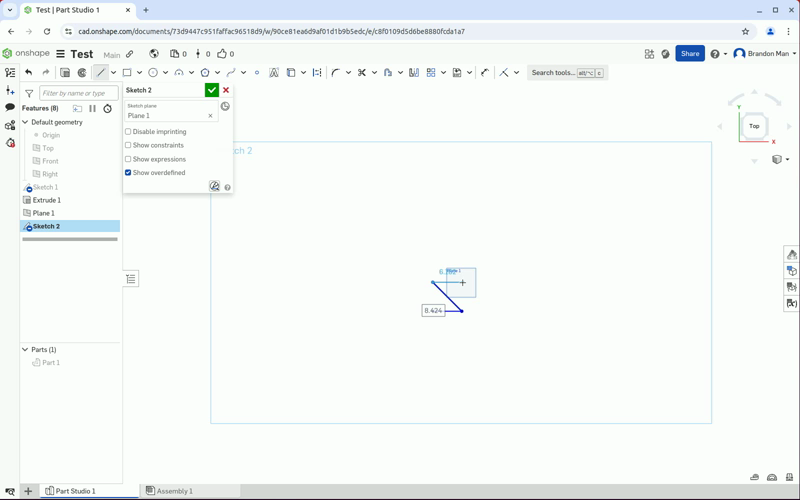
key_down(shift)
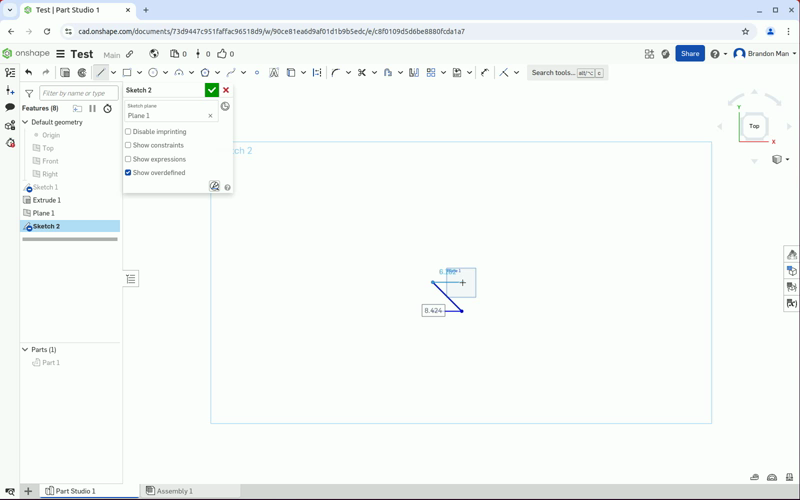
mouse_move(432, 311)
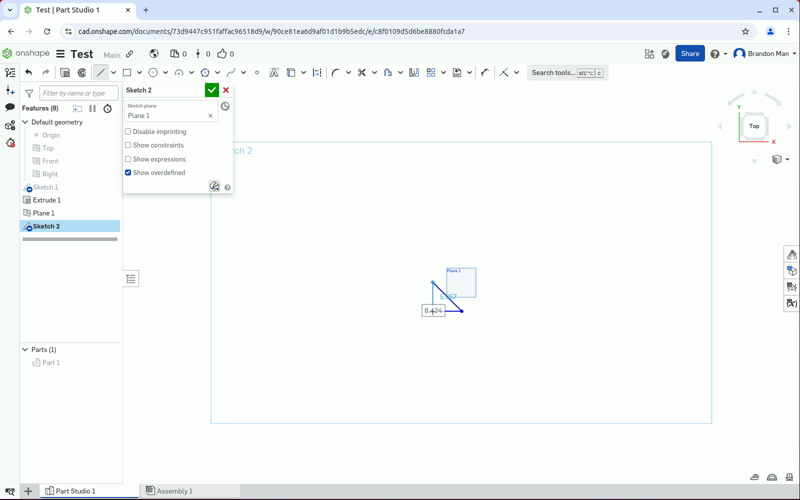
key_up(shift)
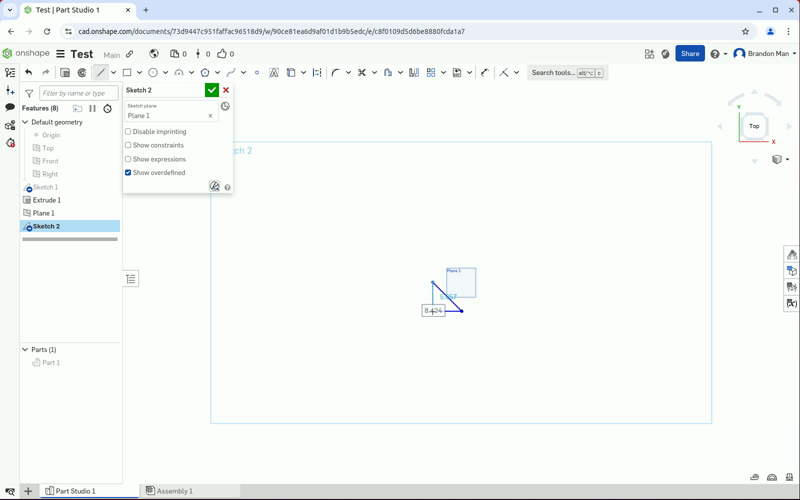
click(432, 311)
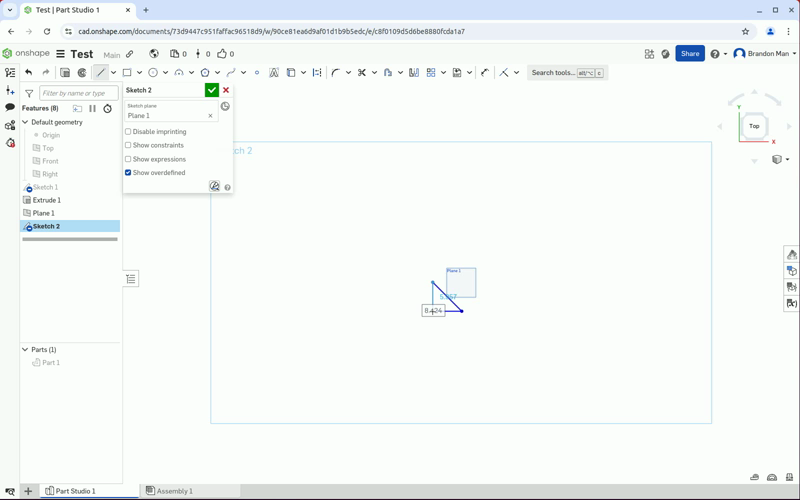
key(esc)
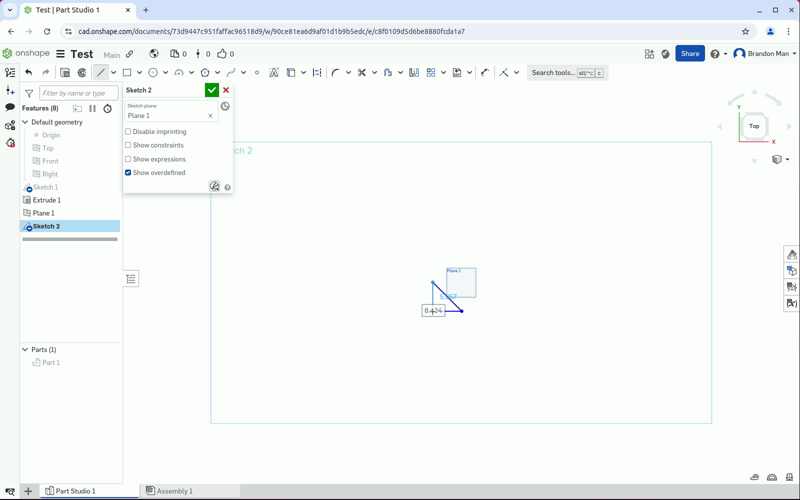
mouse_move(440, 294)
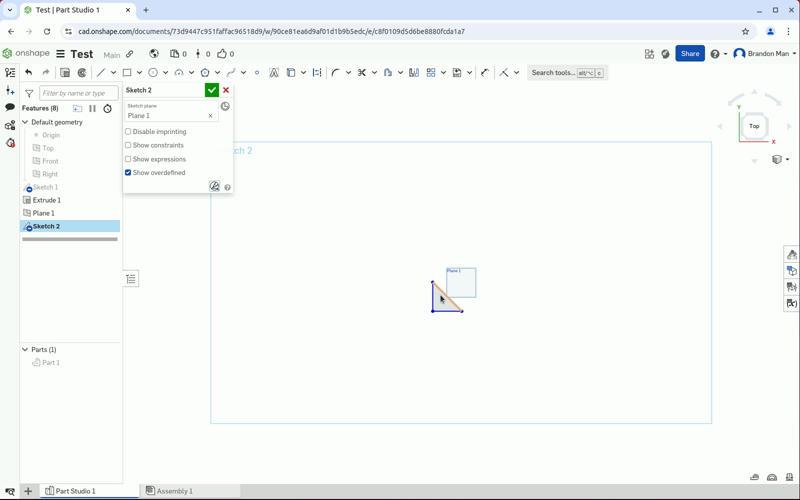
scroll(6)
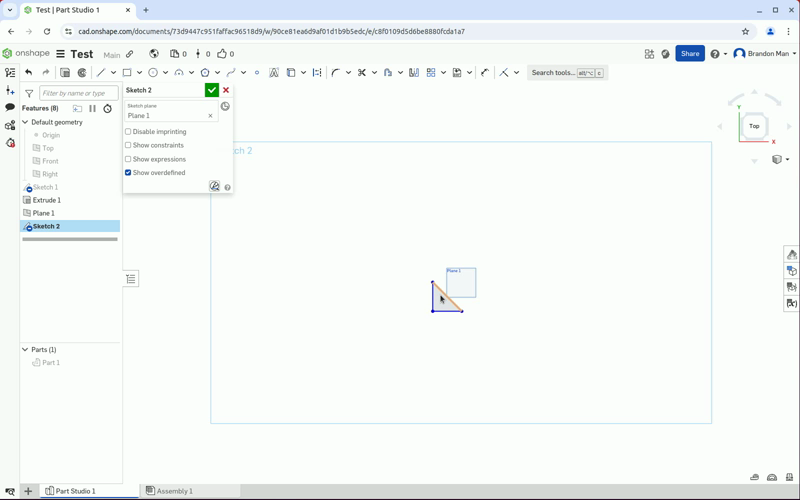
scroll(6)
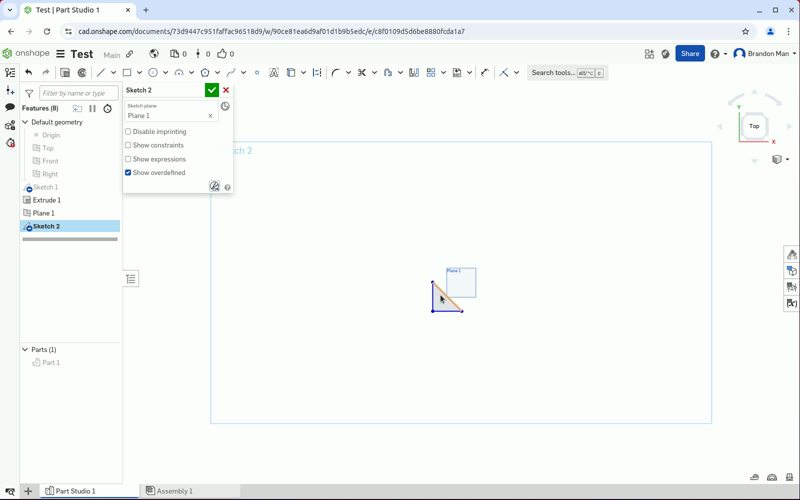
scroll(6)
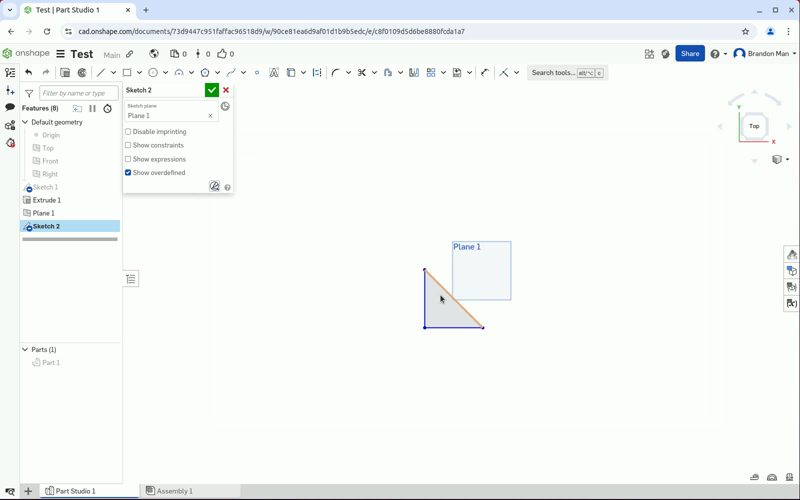
scroll(6)
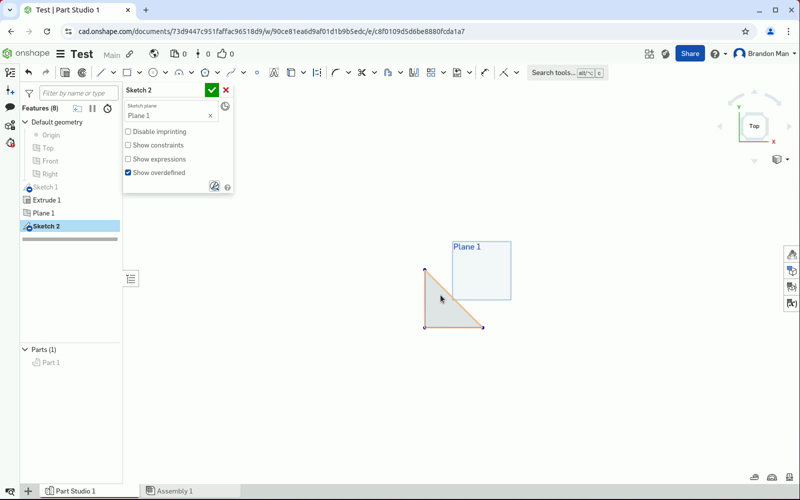
scroll(6)
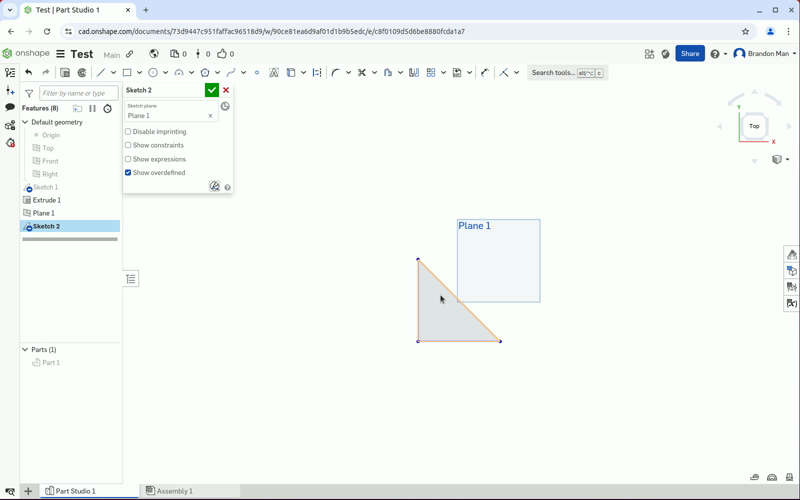
scroll(6)
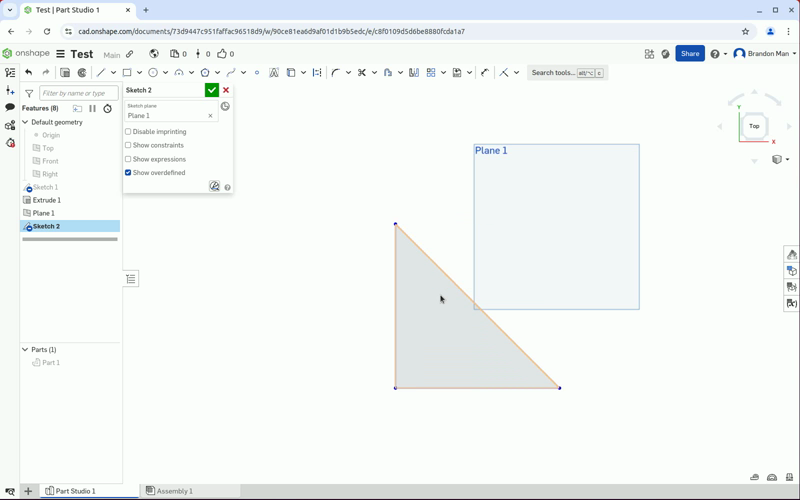
scroll(6)
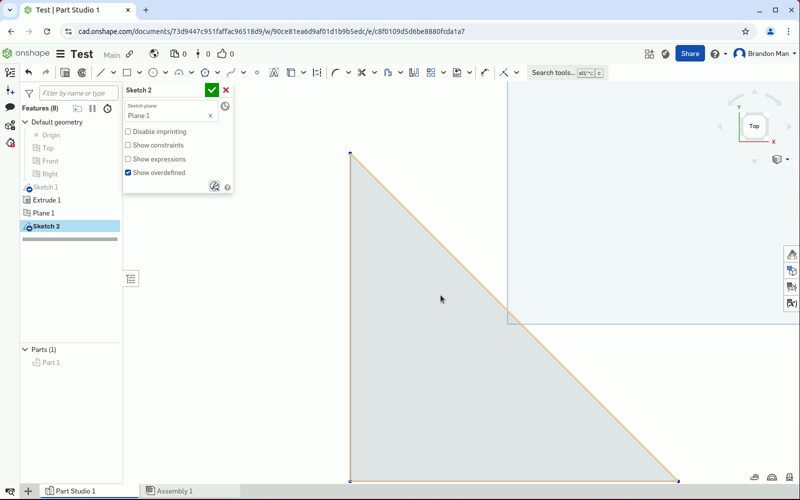
click(440, 294)
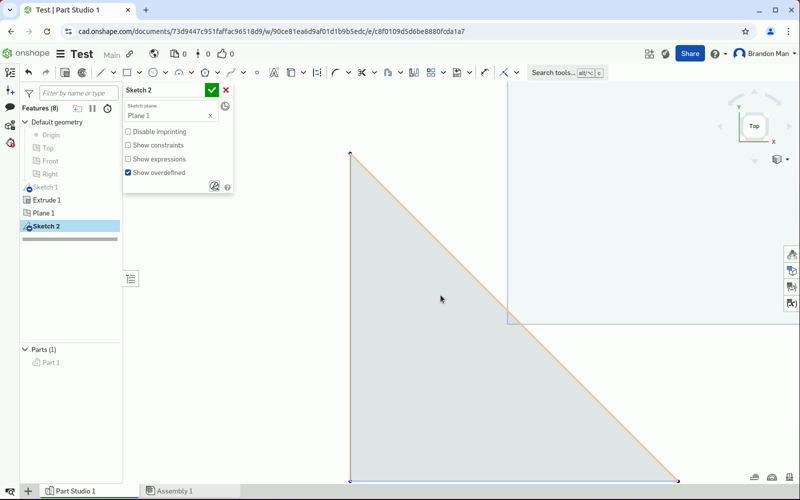
scroll(-6)
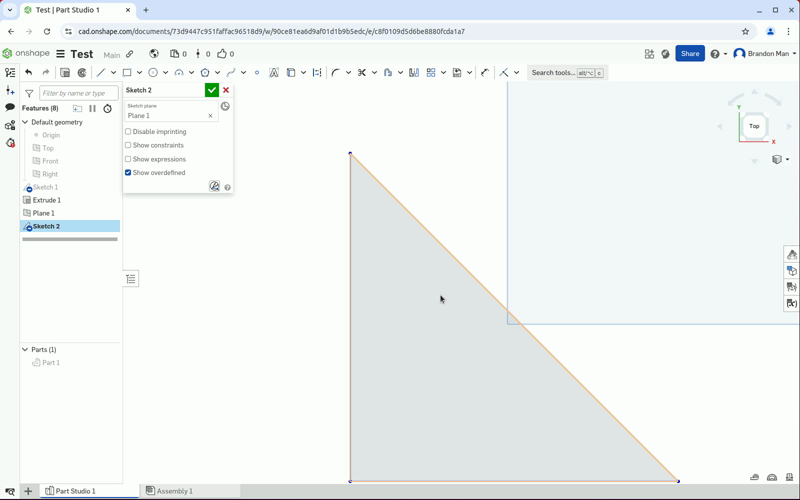
scroll(-6)
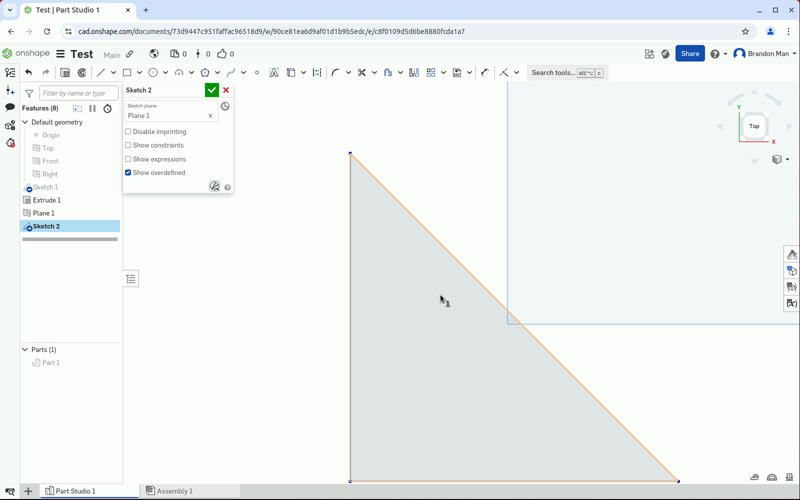
scroll(-6)
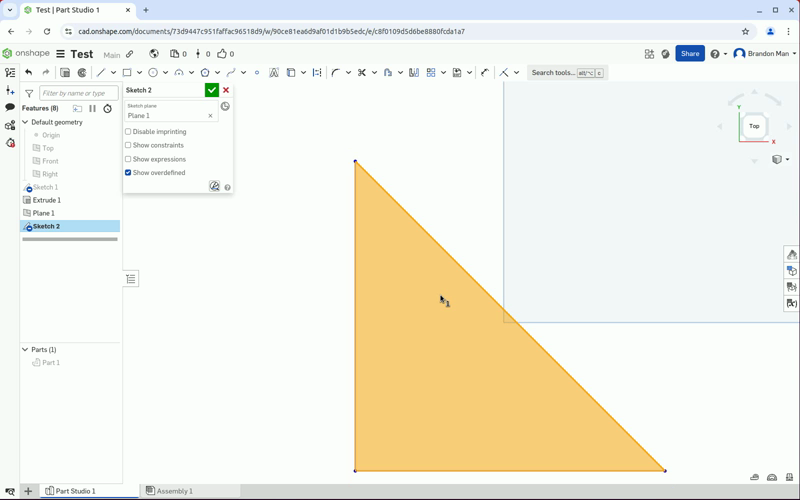
scroll(-6)
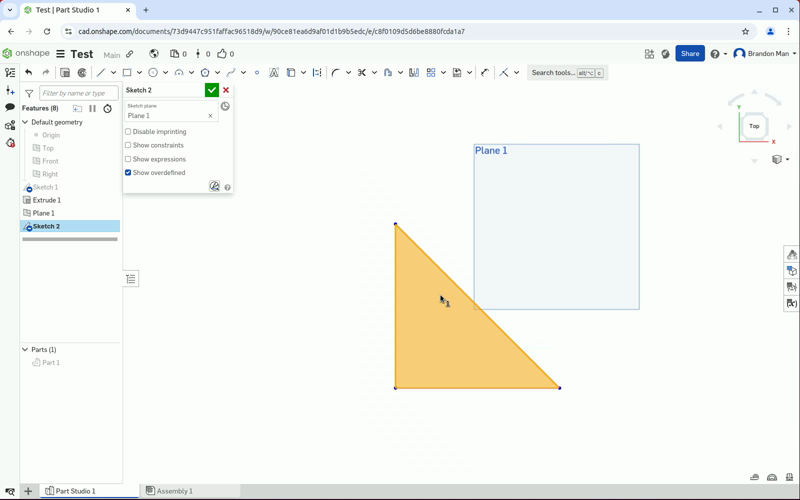
scroll(-6)
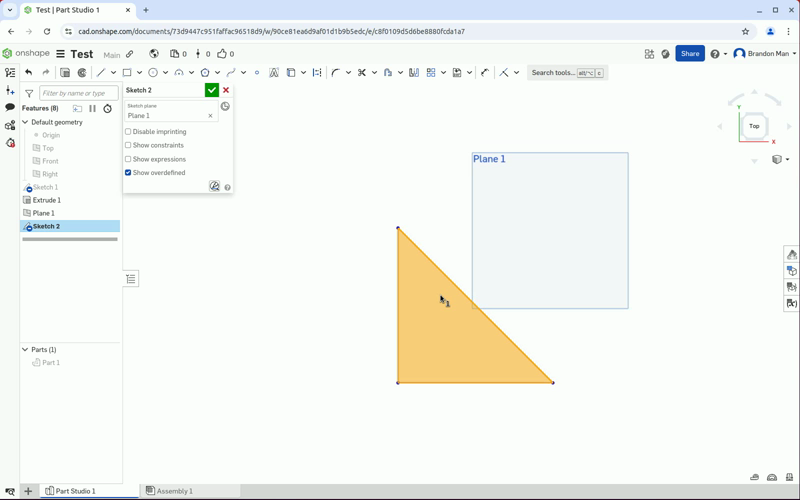
scroll(-6)
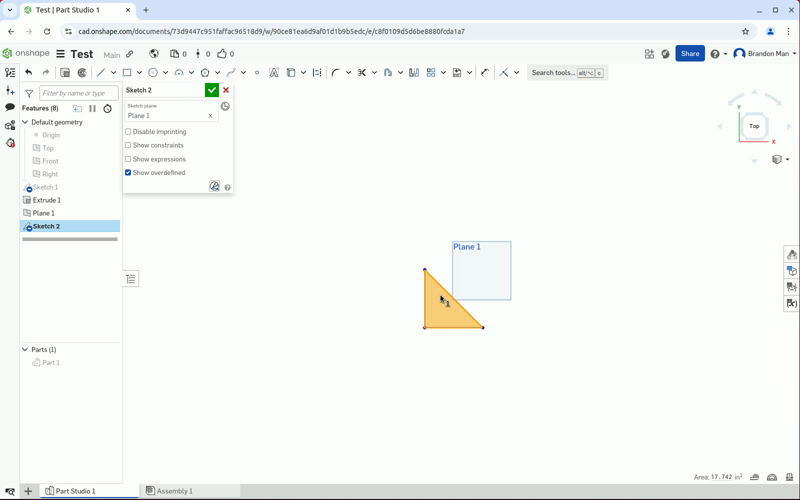
scroll(-6)
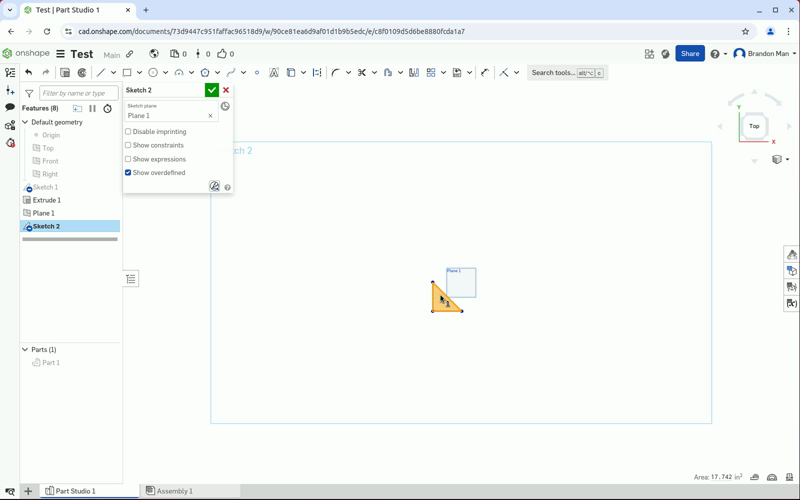
mouse_move(73, 352)
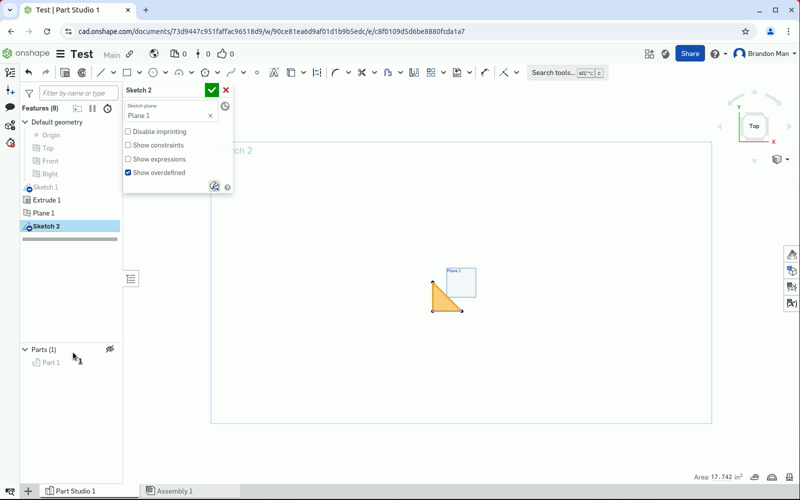
key(shift+y)
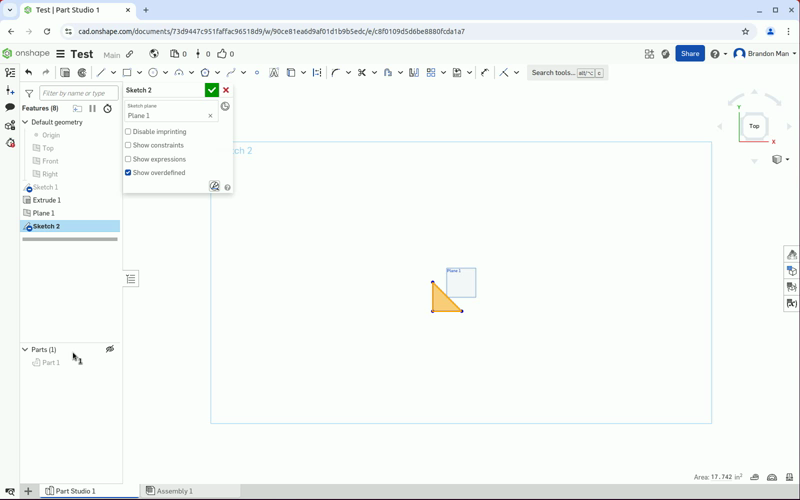
key(shift+e)
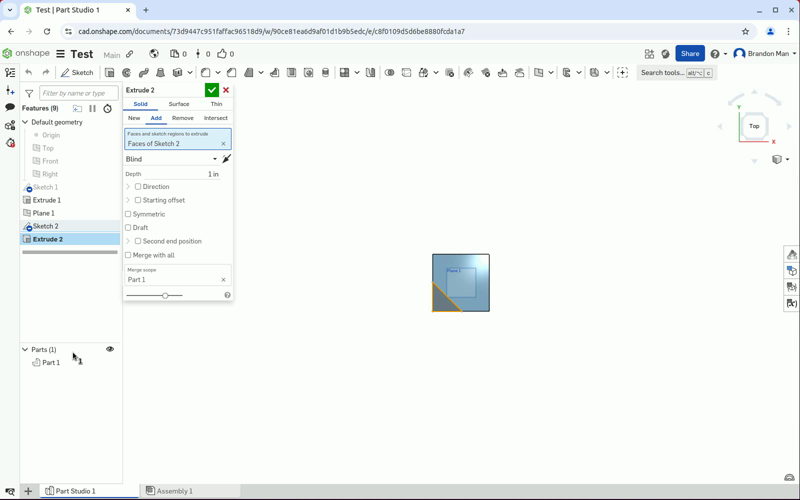
mouse_move(143, 106)
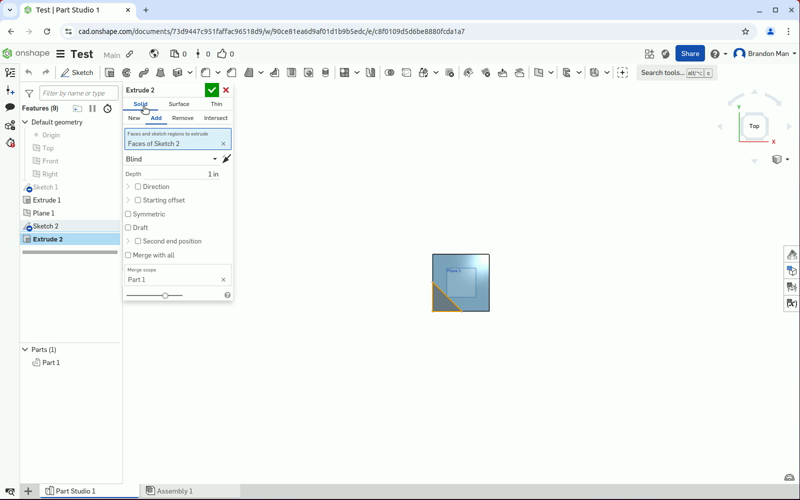
click(143, 106)
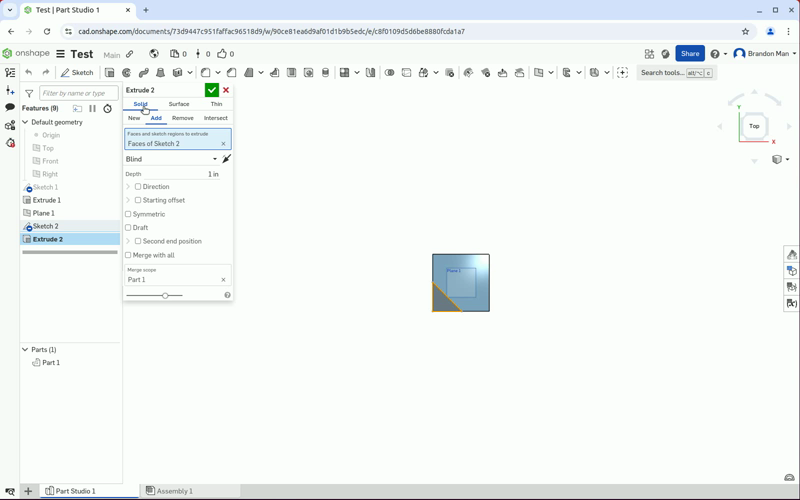
mouse_move(137, 120)
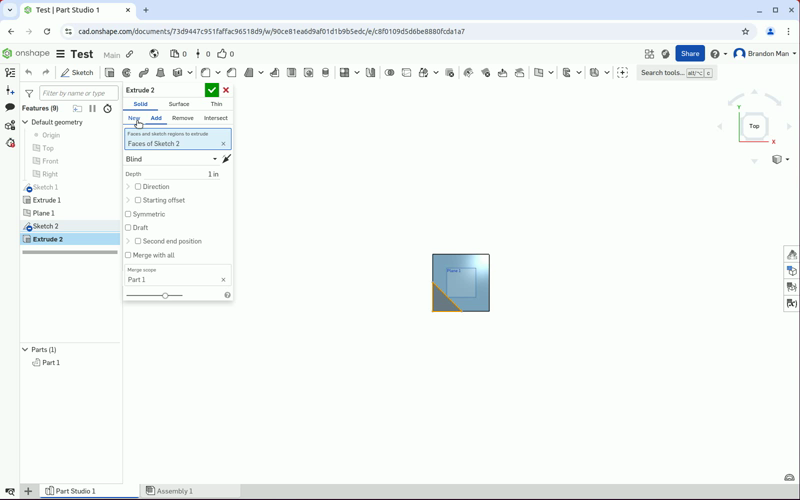
click(137, 120)
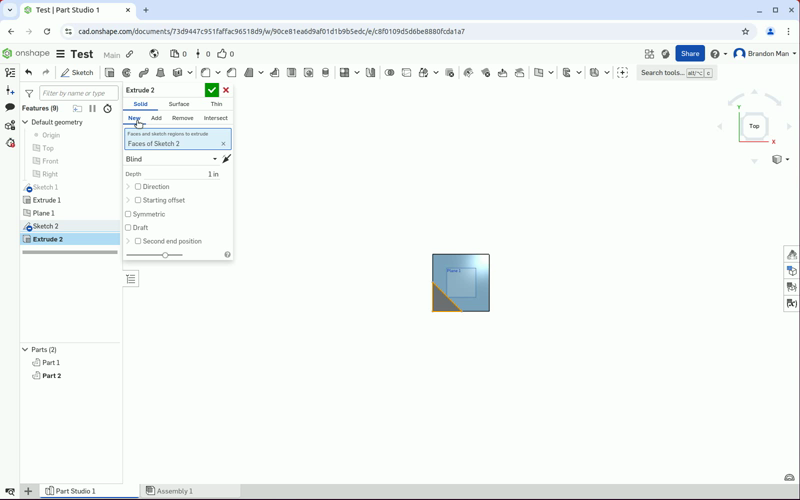
key(tab, 4)
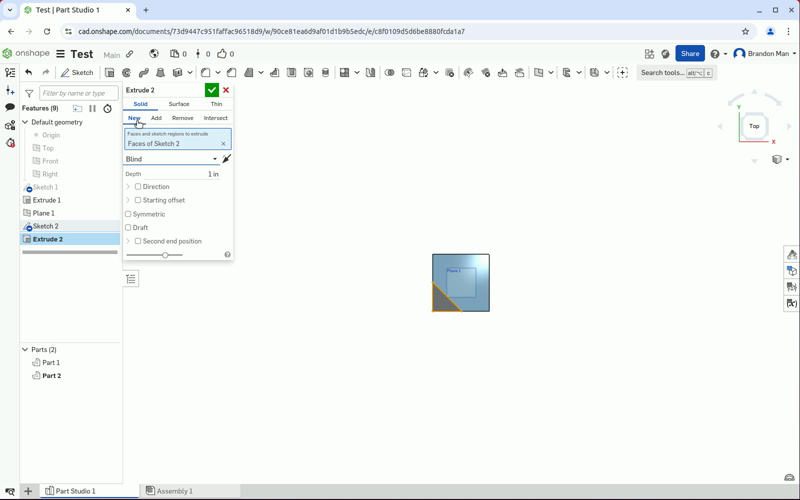
text(6.018)
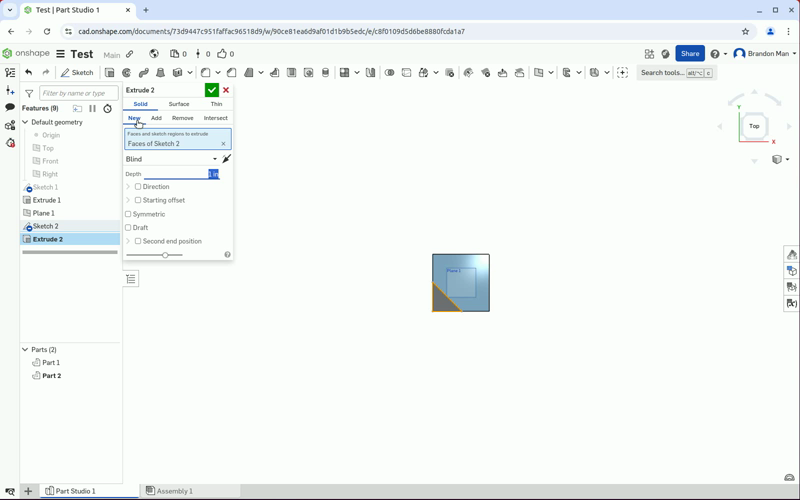
key(enter)
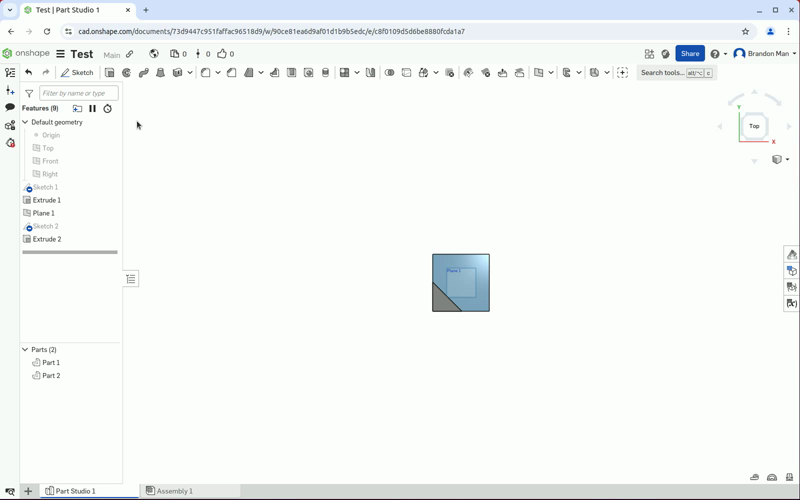
key(shift+h)
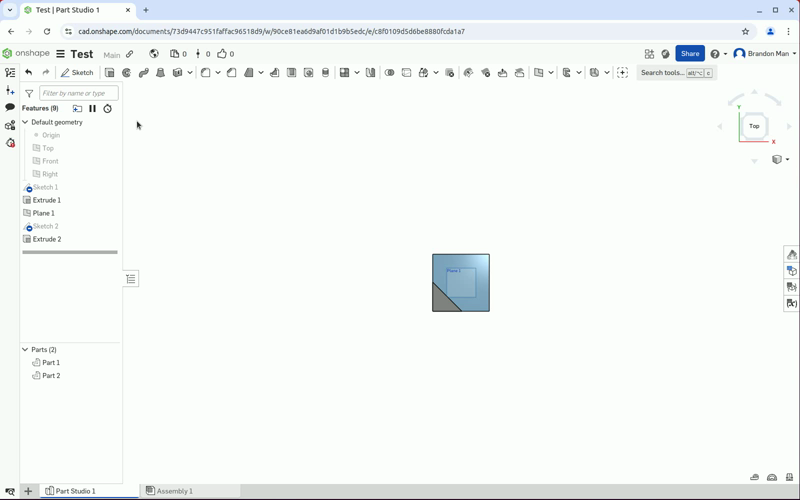
key(shift+h)
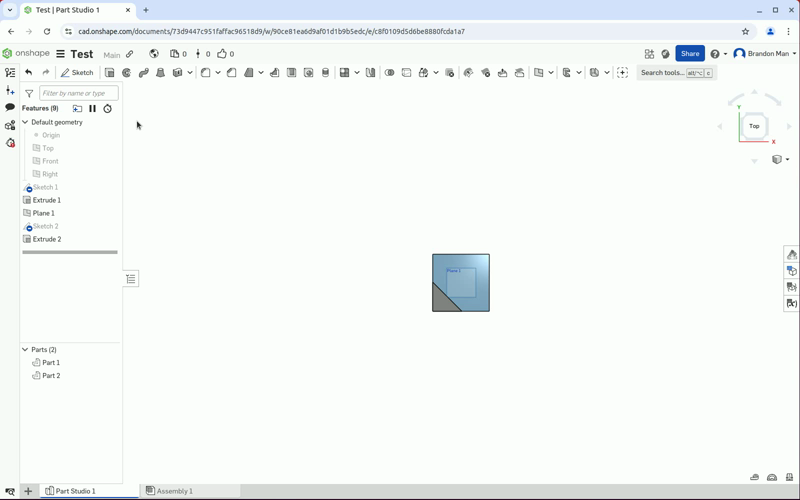
key(shift+7)
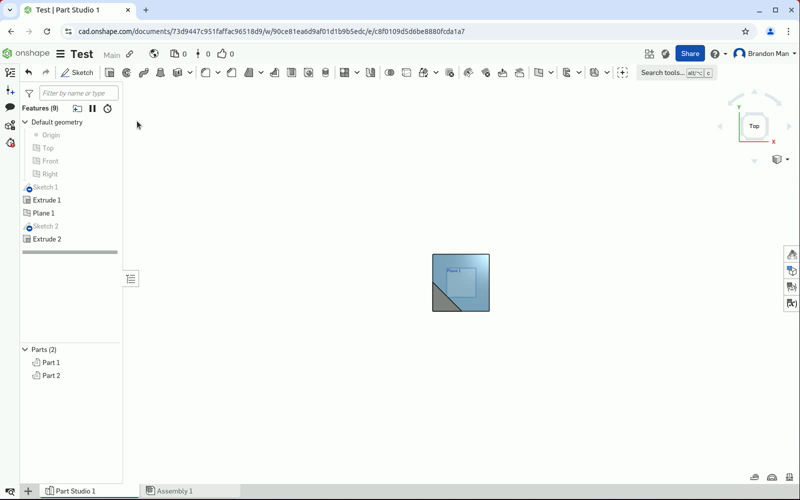
key(up, 3)
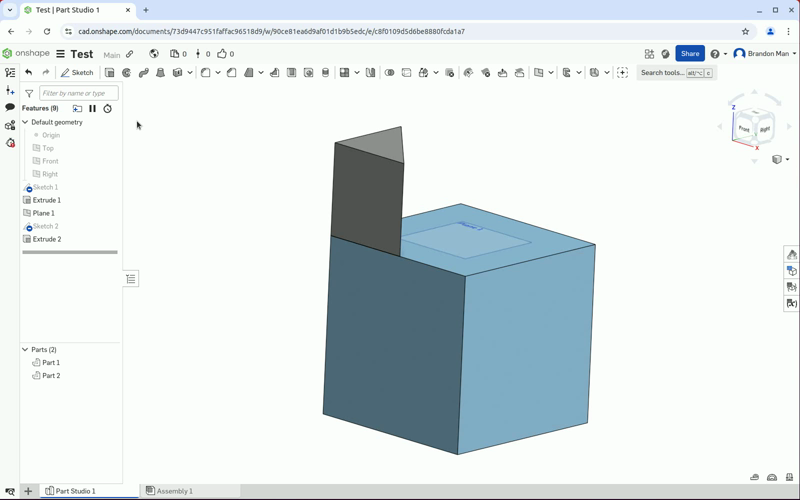
key(left, 3)
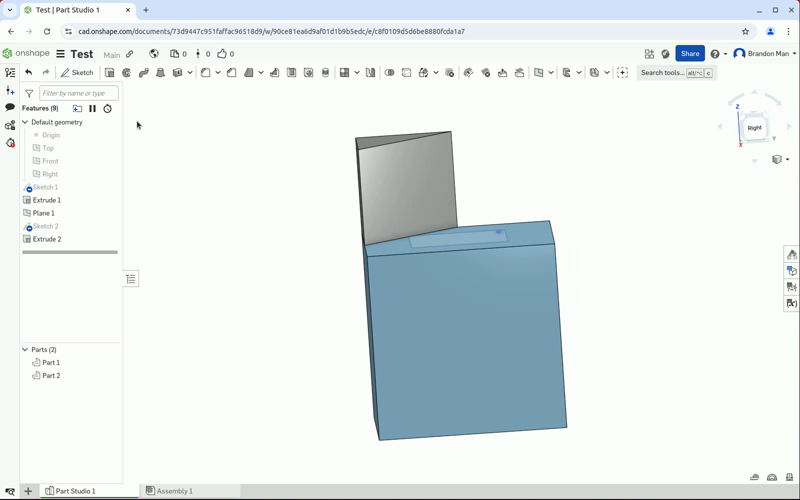
key(right, 3)
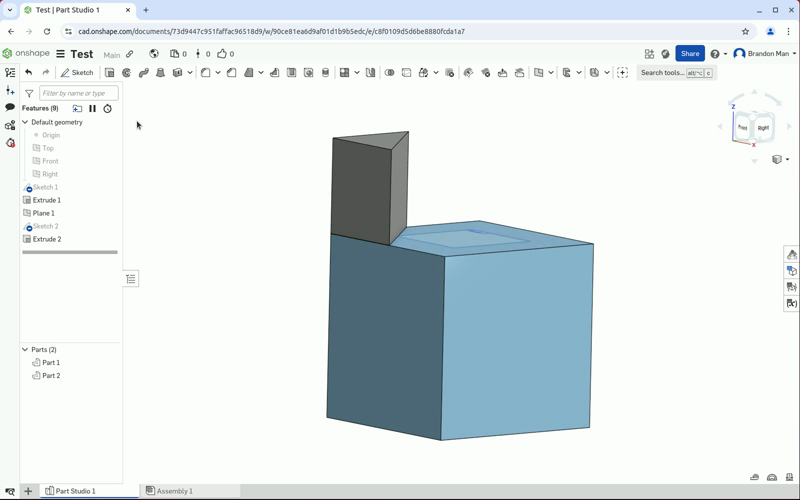
key(down, 3)
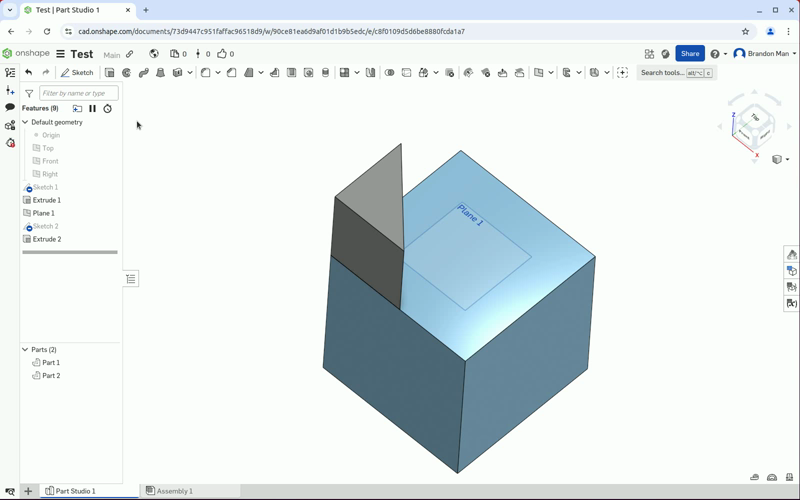
mouse_move(73, 189)
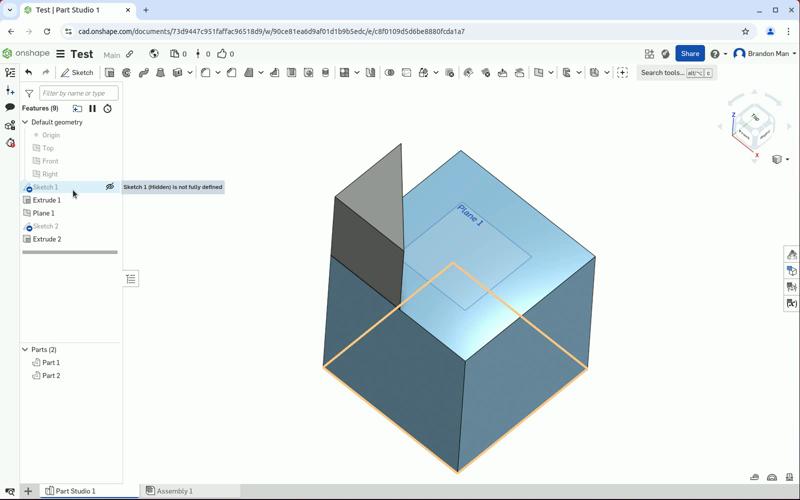
click(73, 189)